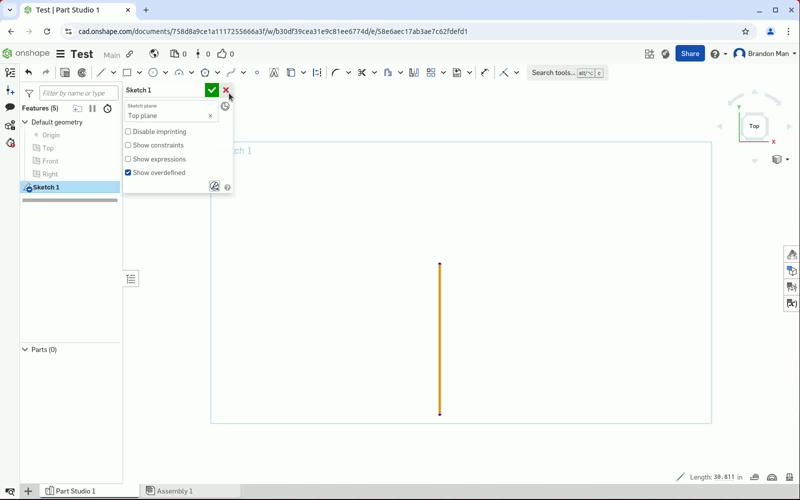
key(shift+h)
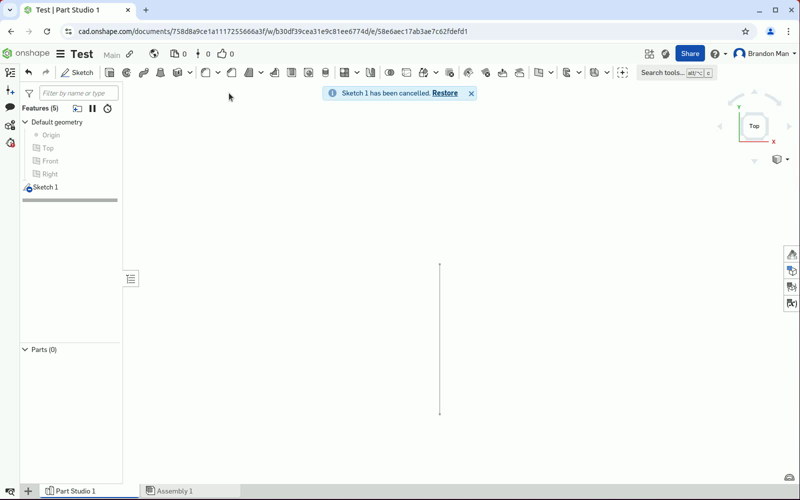
mouse_move(73, 352)
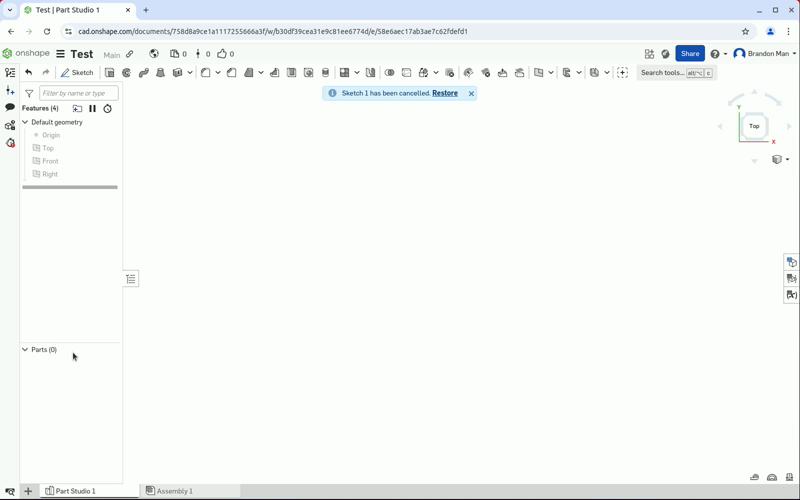
key(y)
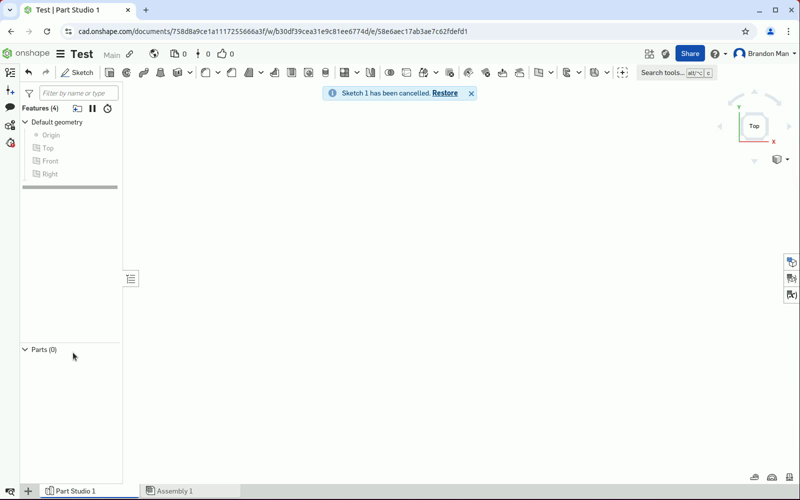
key(shift+p)
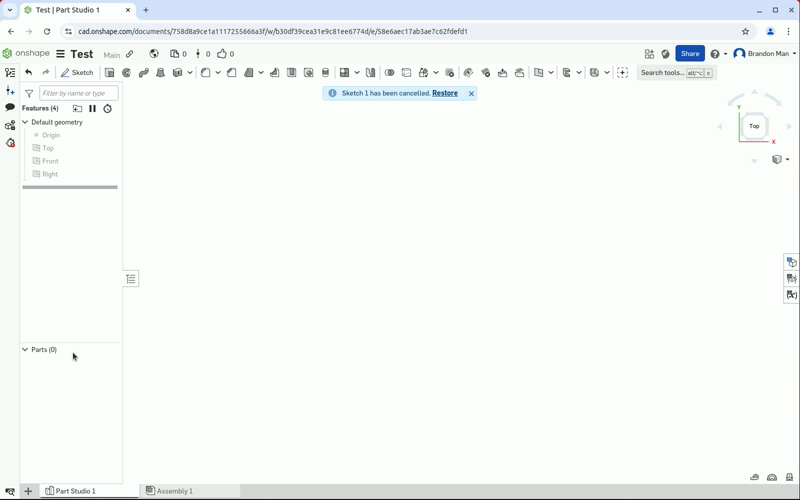
key(space)
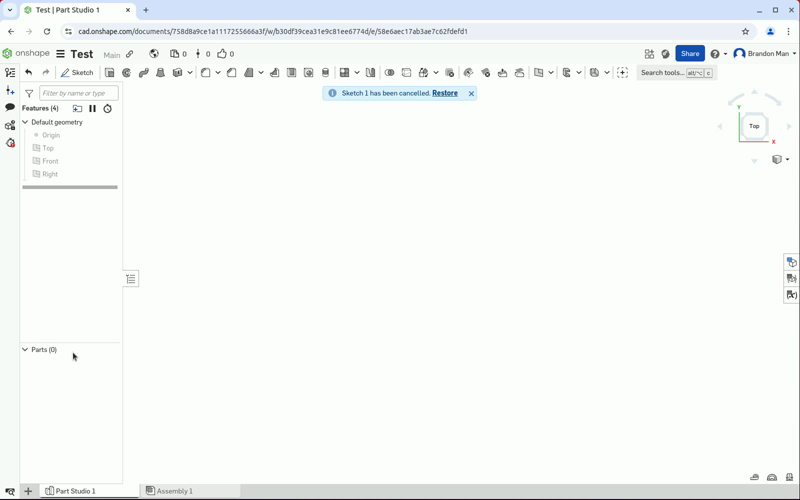
key_down(shift)
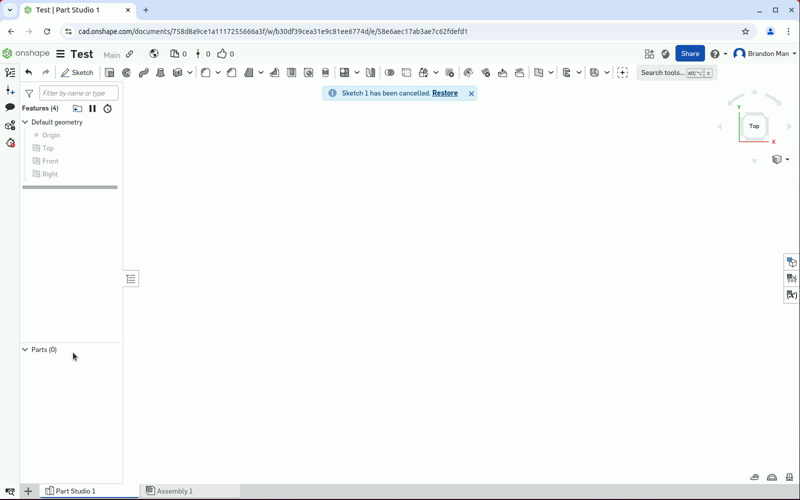
key(up)
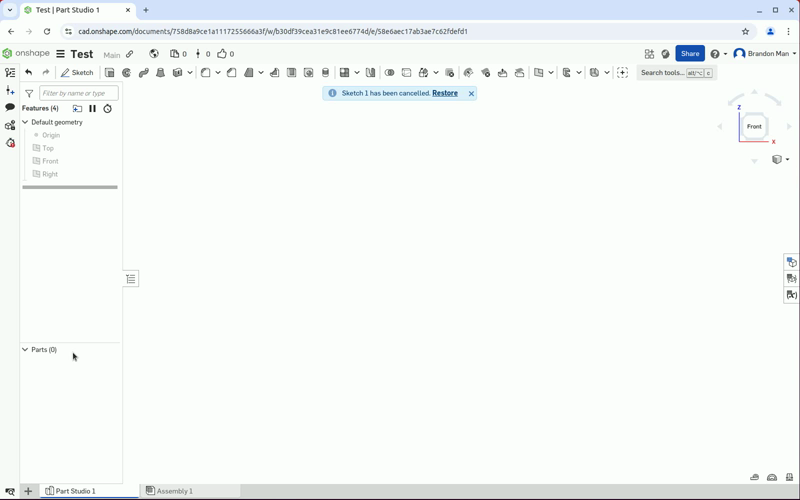
key_up(shift)
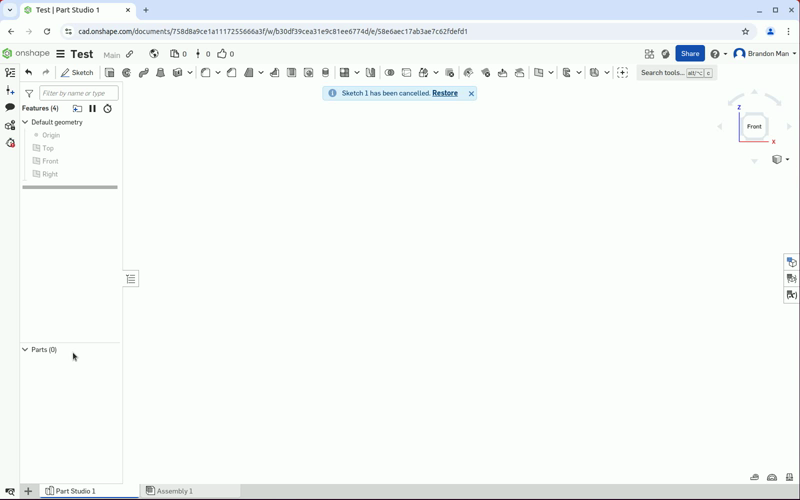
mouse_move(73, 352)
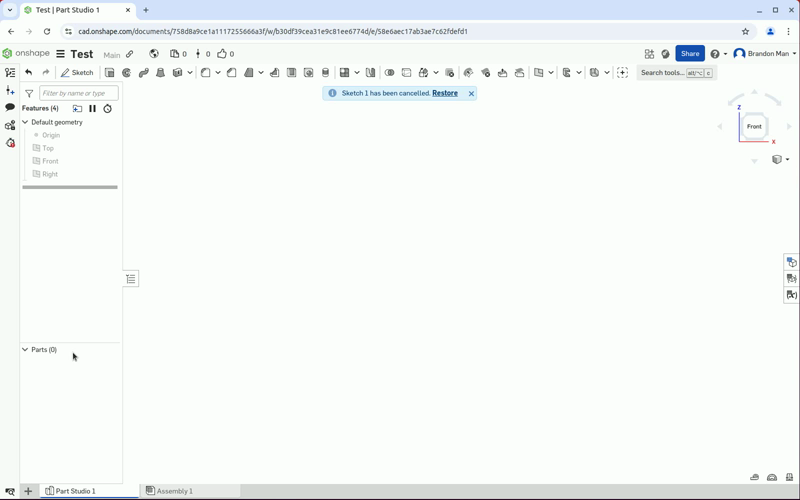
key(shift+y)
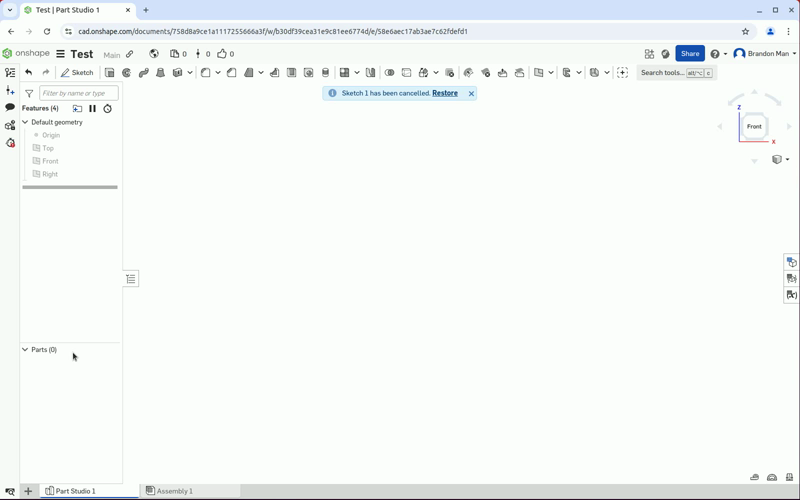
key(shift+s)
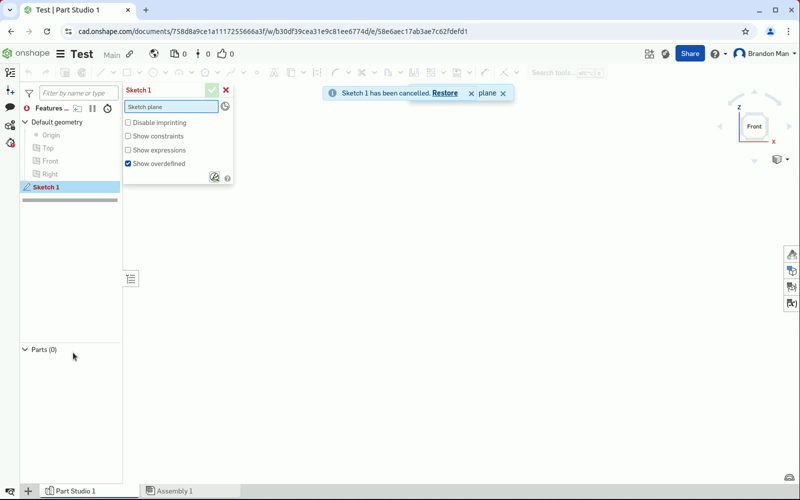
mouse_move(73, 163)
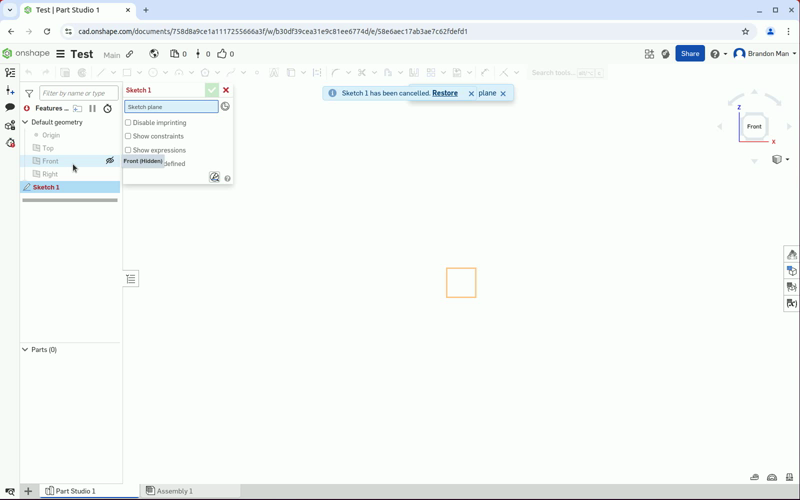
click(73, 163)
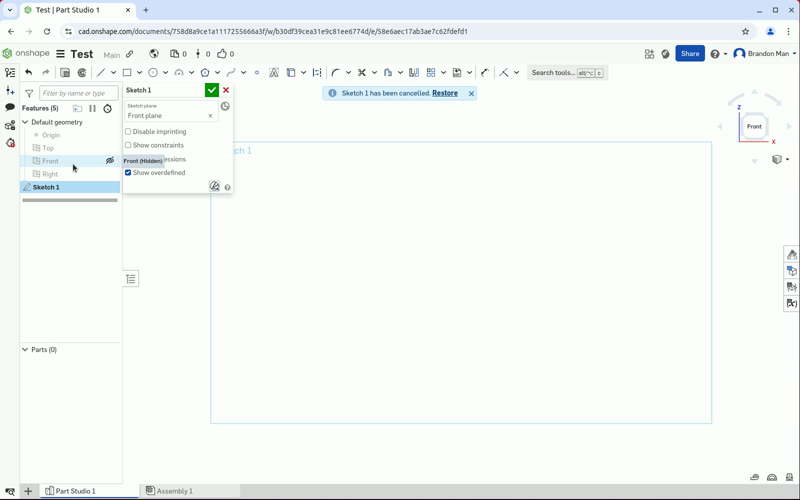
mouse_move(73, 352)
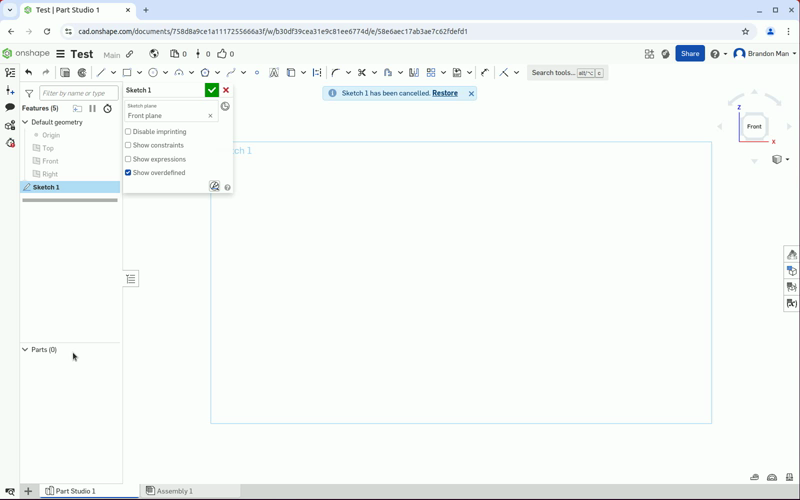
key(y)
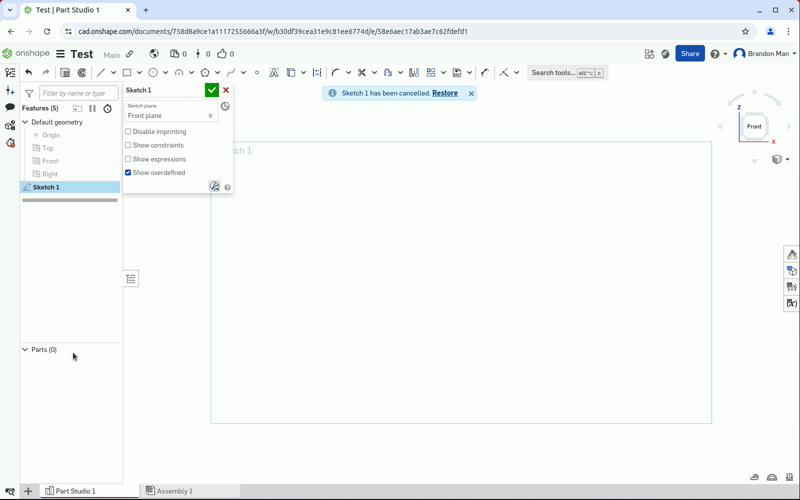
key(l)
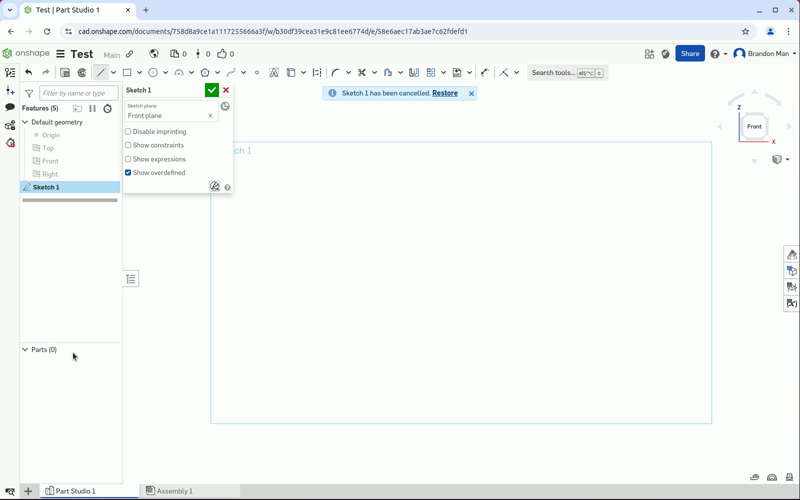
key_down(shift)
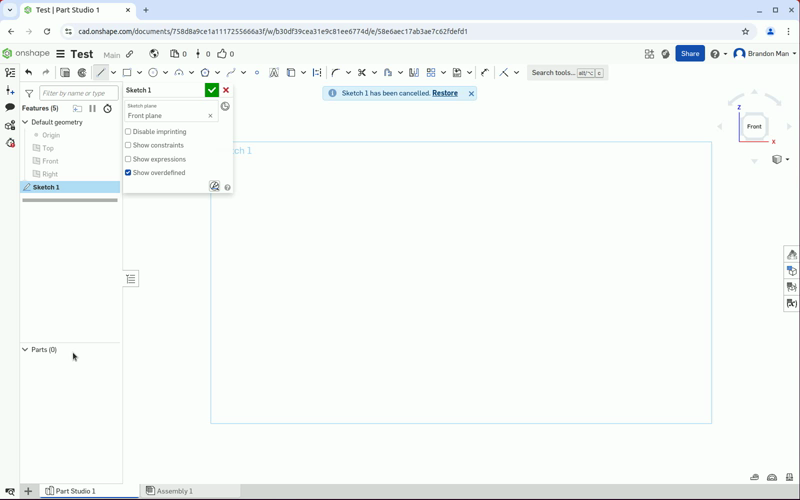
mouse_move(460, 282)
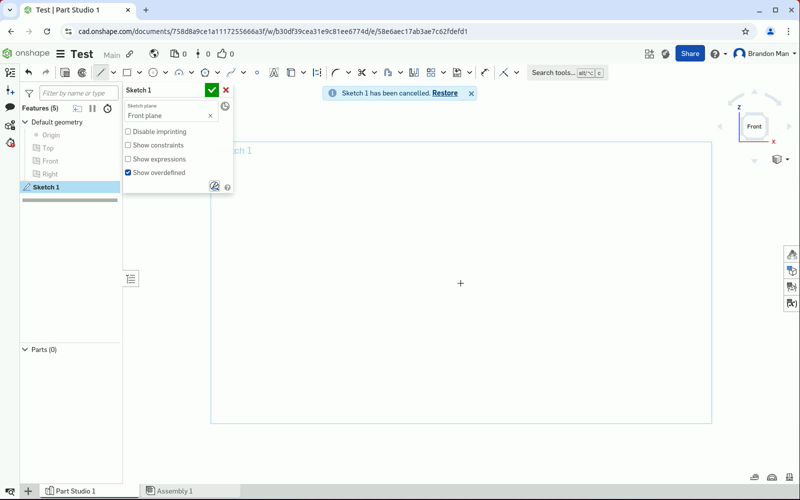
click(460, 282)
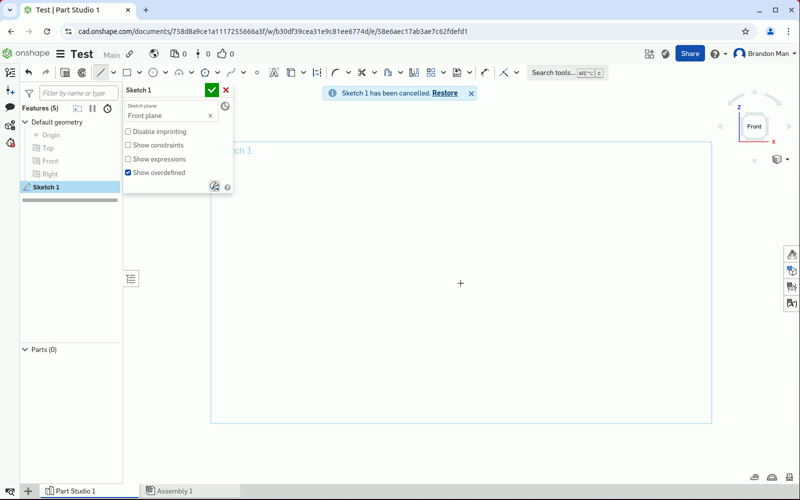
key_up(shift)
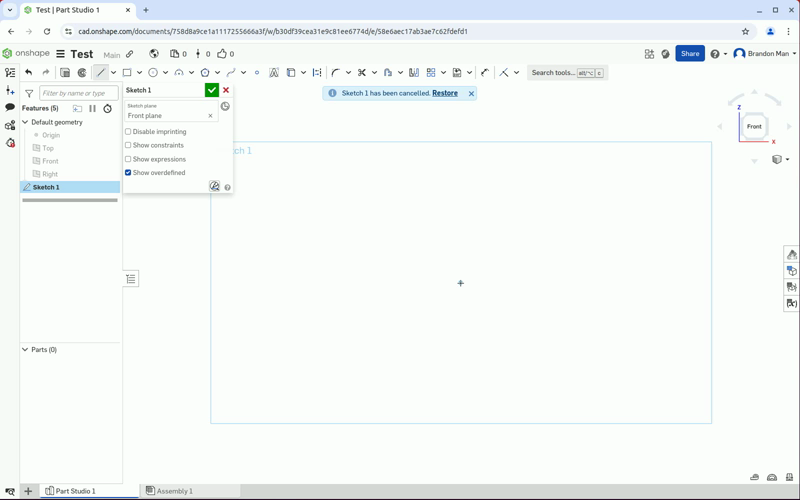
key_down(shift)
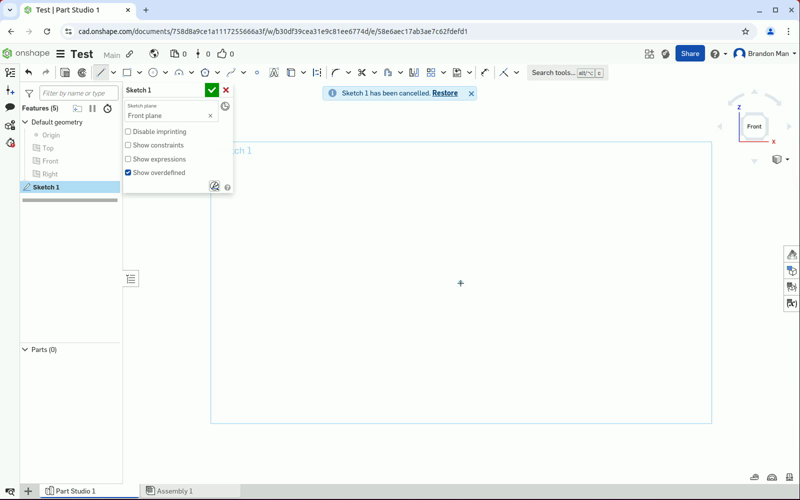
mouse_move(573, 282)
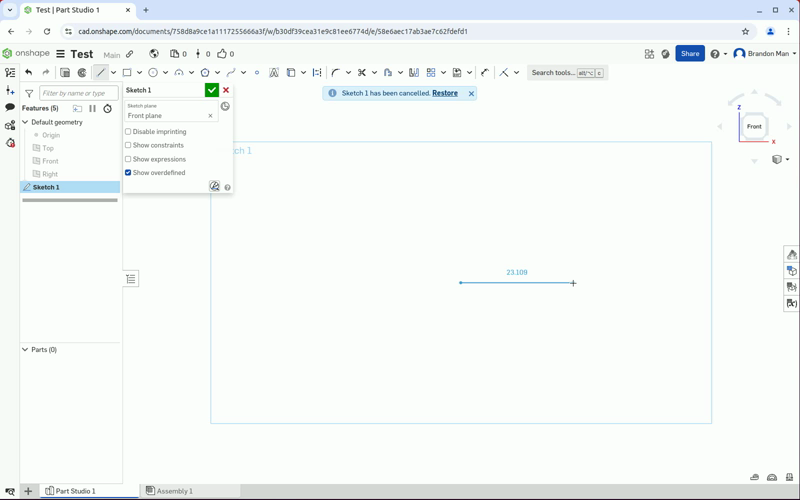
click(573, 282)
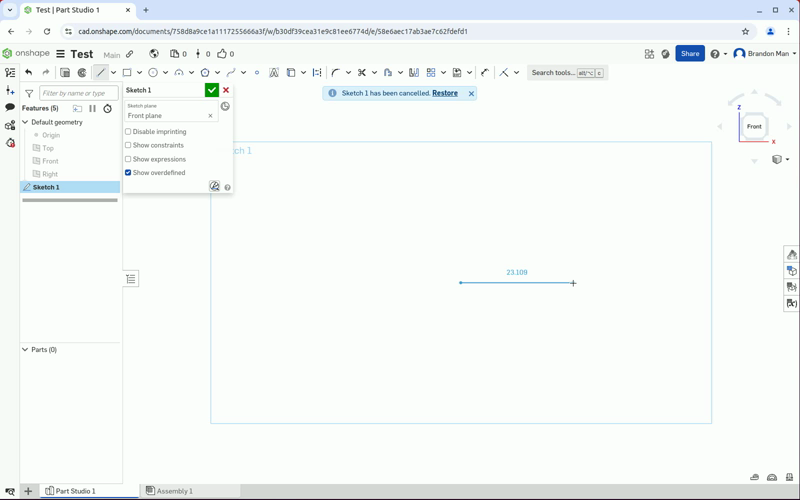
key_up(shift)
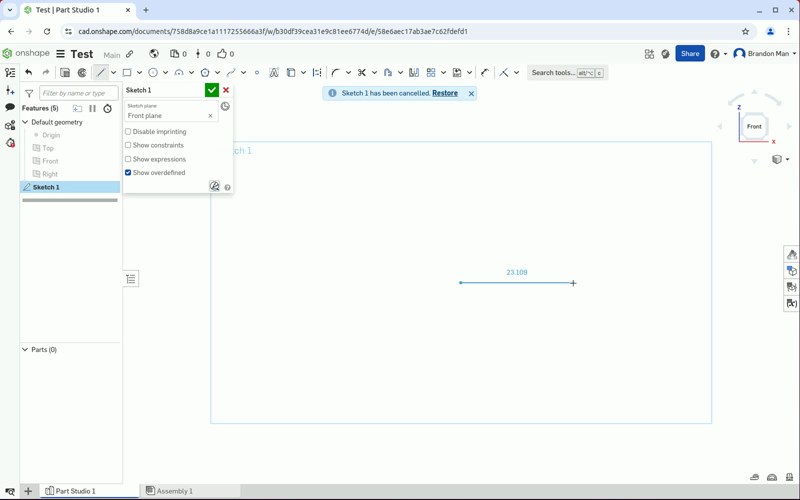
key_down(shift)
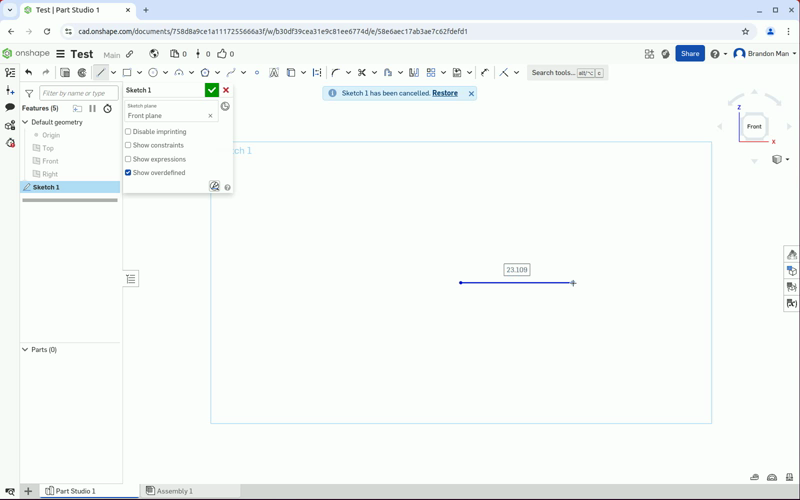
mouse_move(573, 170)
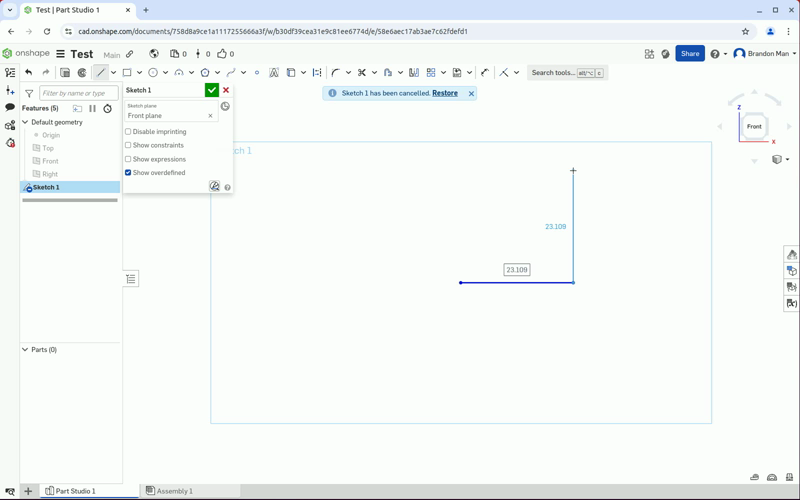
click(573, 170)
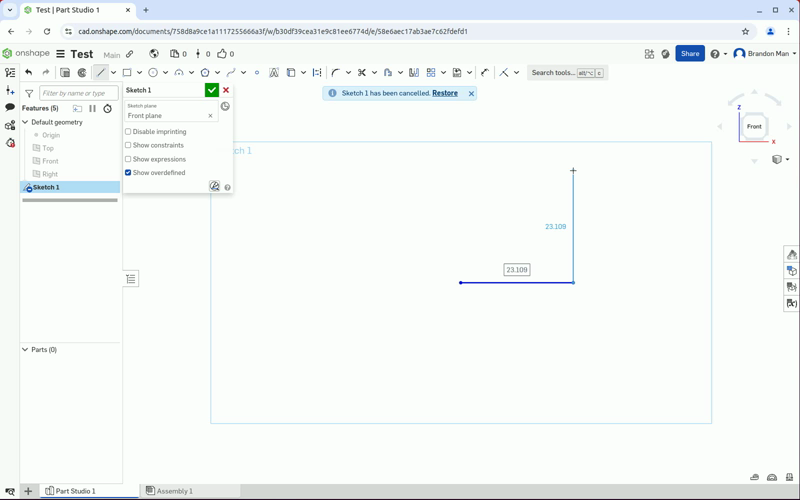
key_up(shift)
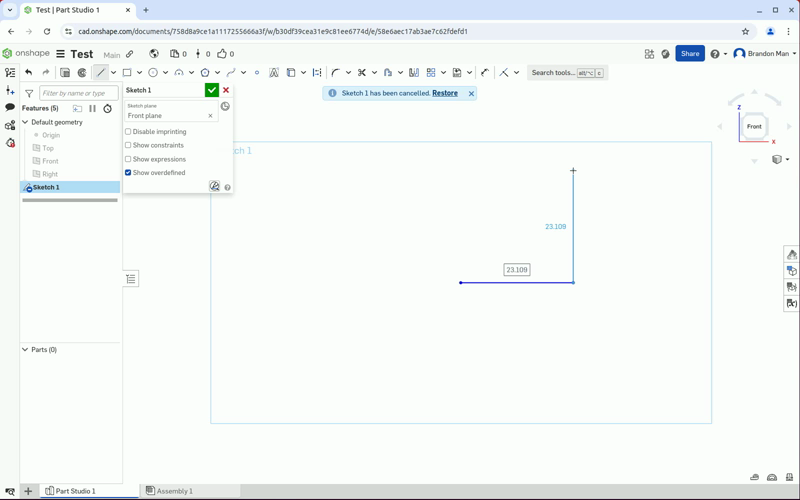
key_down(shift)
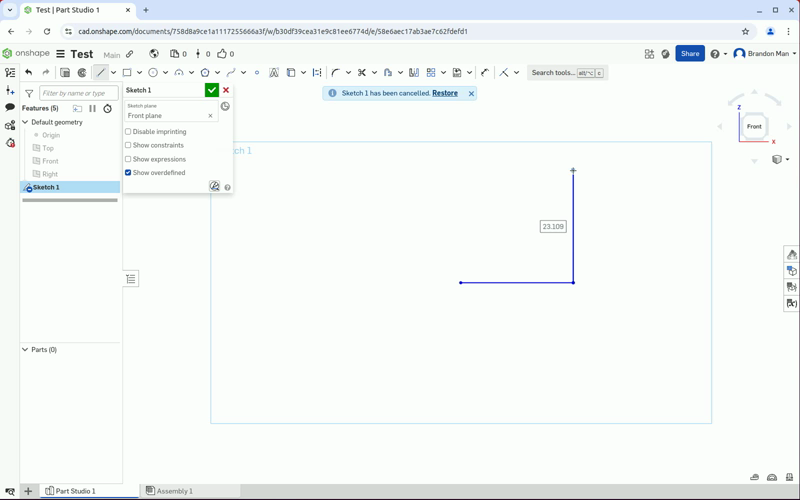
mouse_move(460, 170)
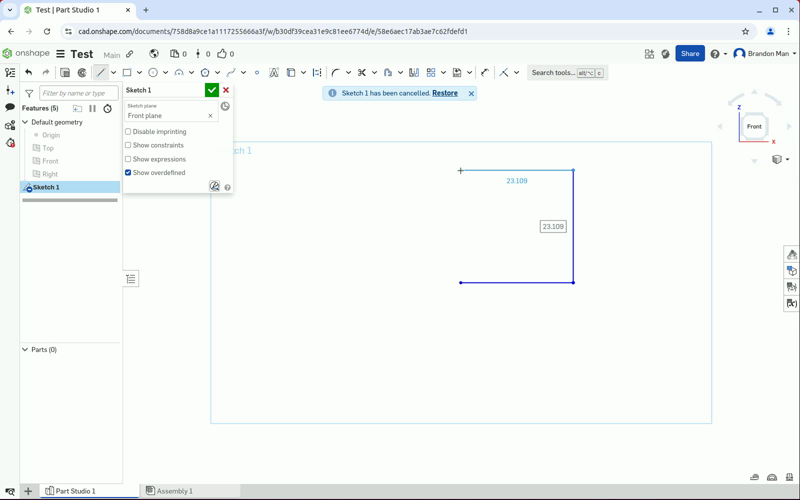
click(460, 170)
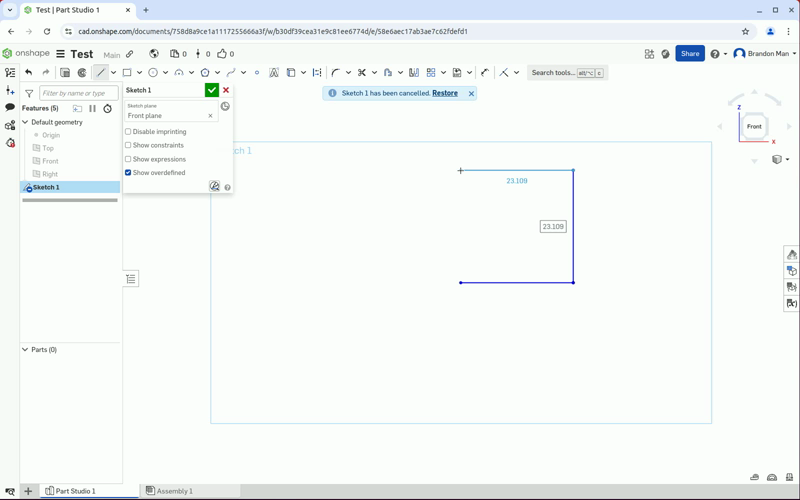
key_up(shift)
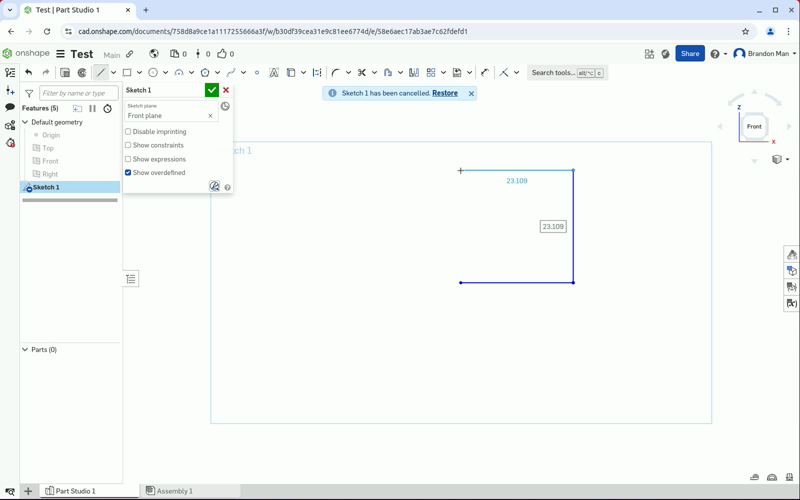
key_down(shift)
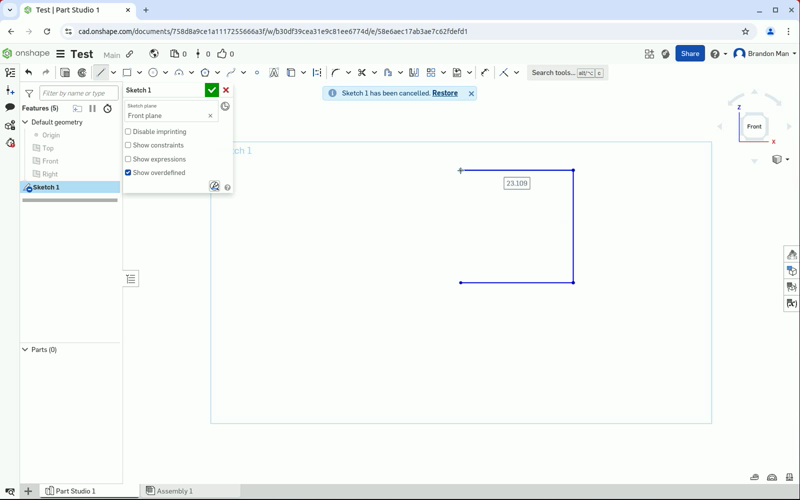
mouse_move(460, 282)
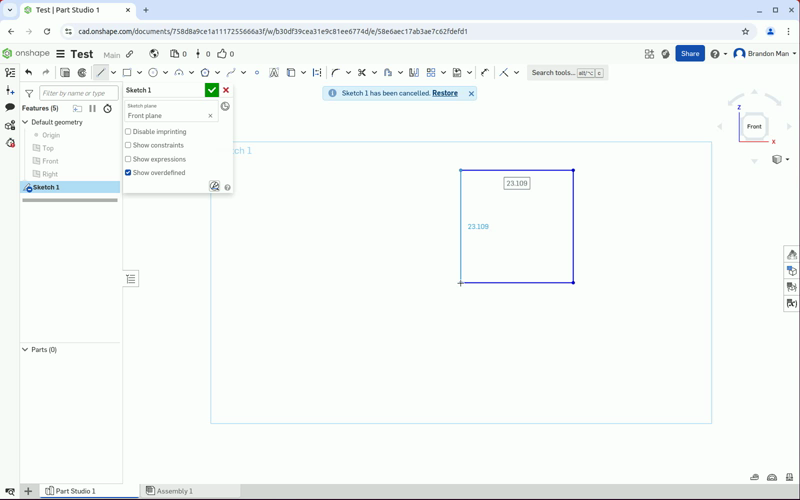
key_up(shift)
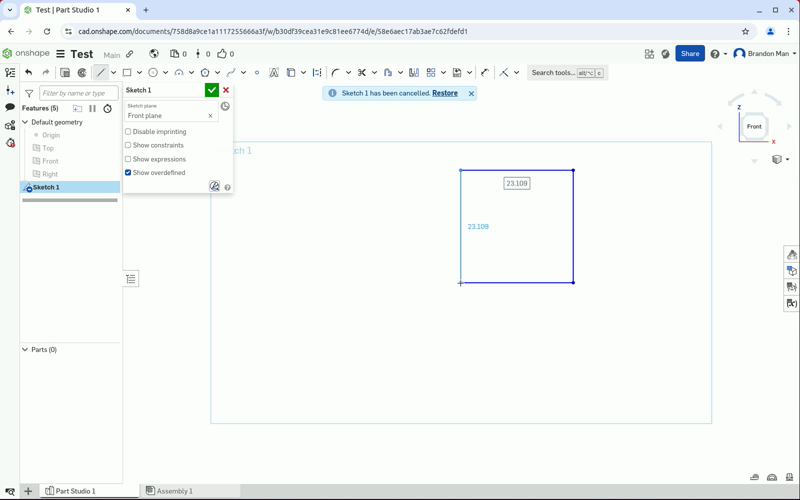
click(460, 282)
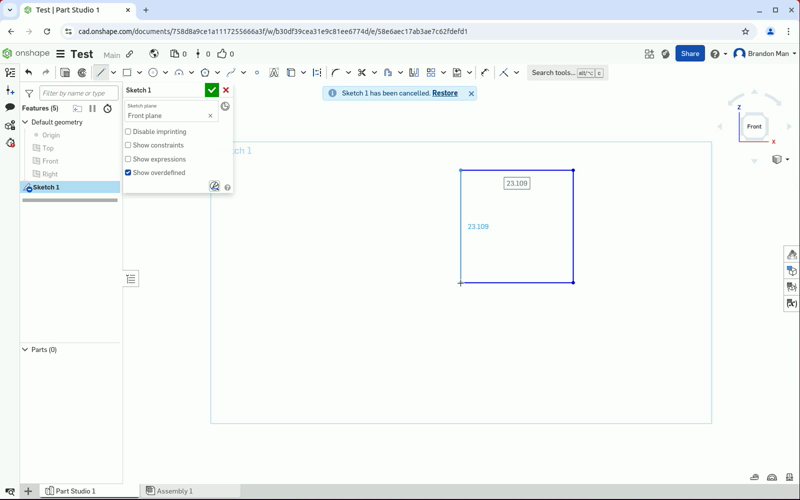
key(esc)
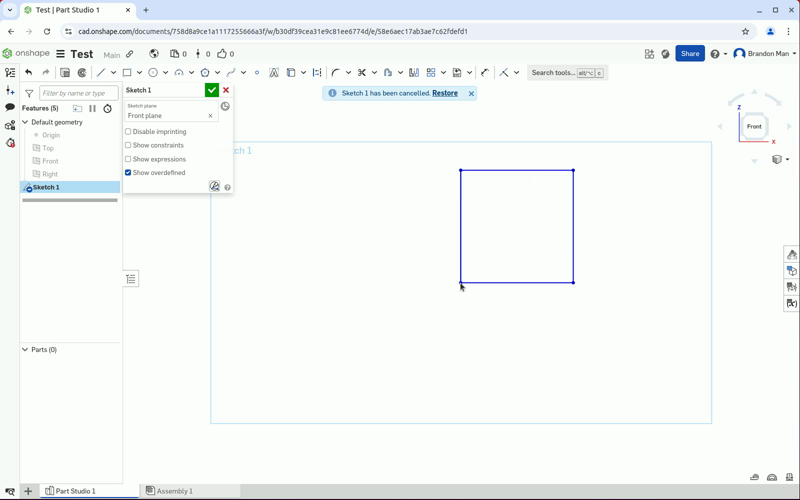
mouse_move(510, 247)
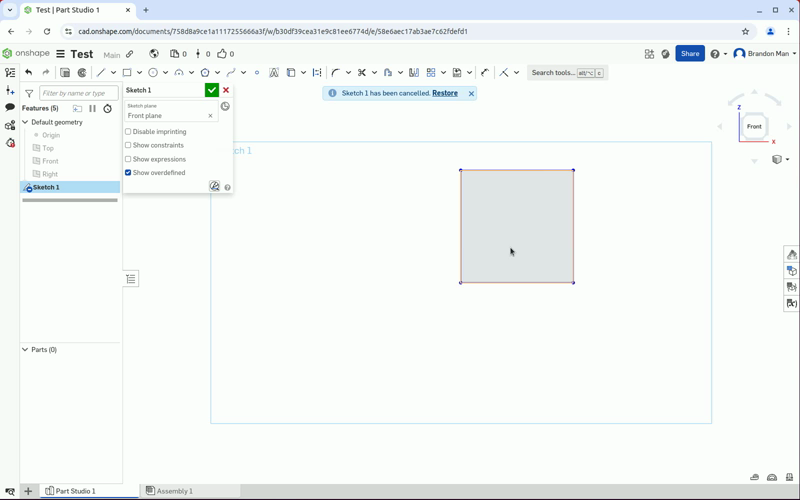
click(510, 247)
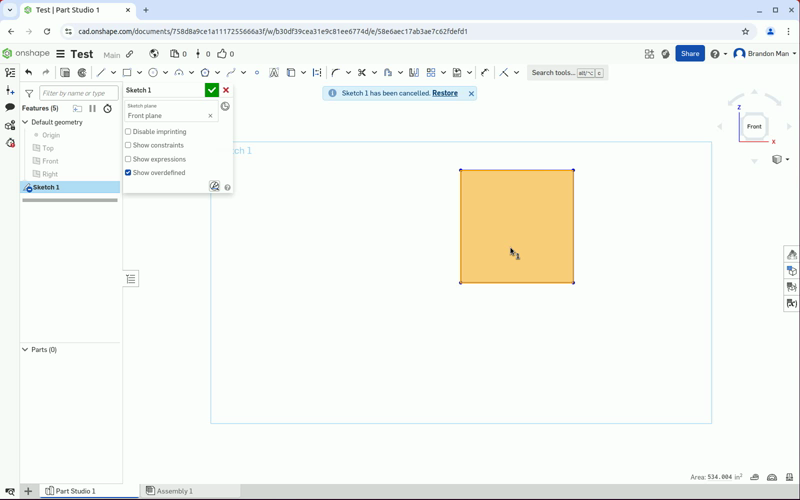
mouse_move(73, 352)
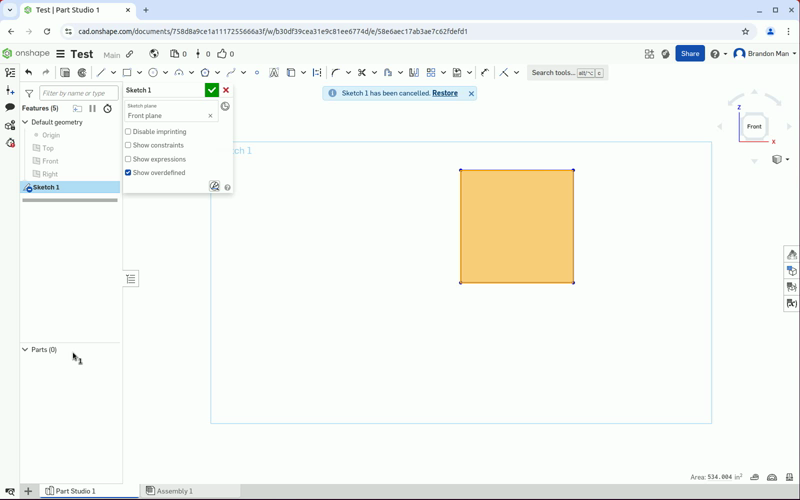
key(shift+y)
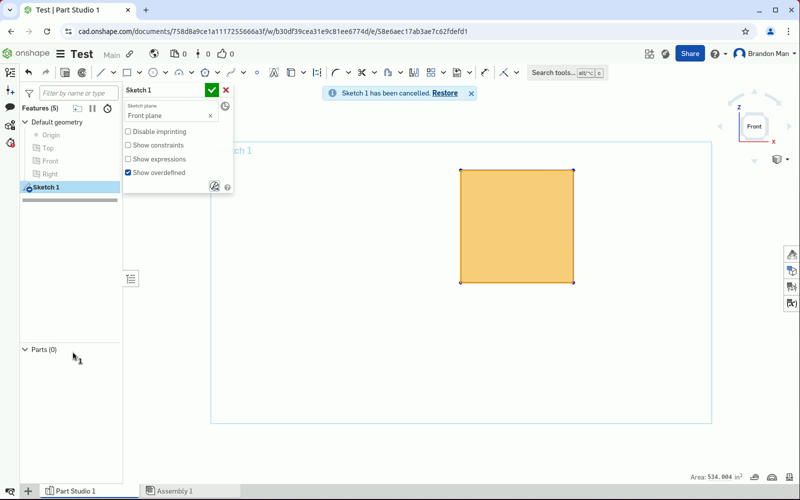
key(shift+e)
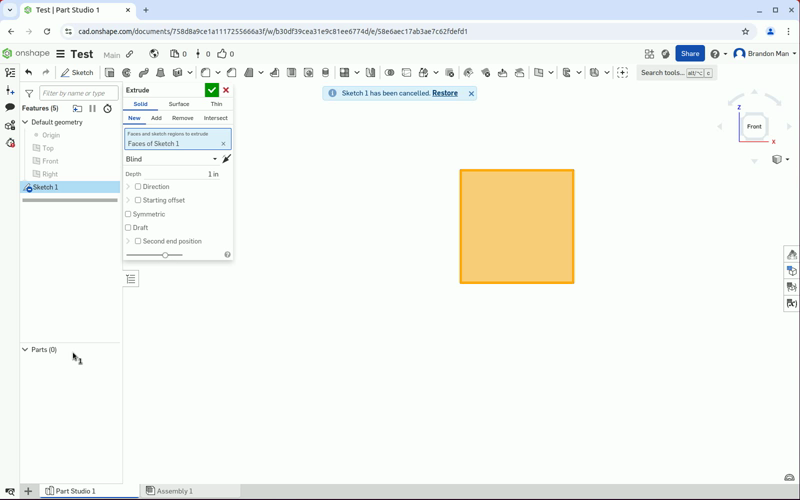
mouse_move(143, 106)
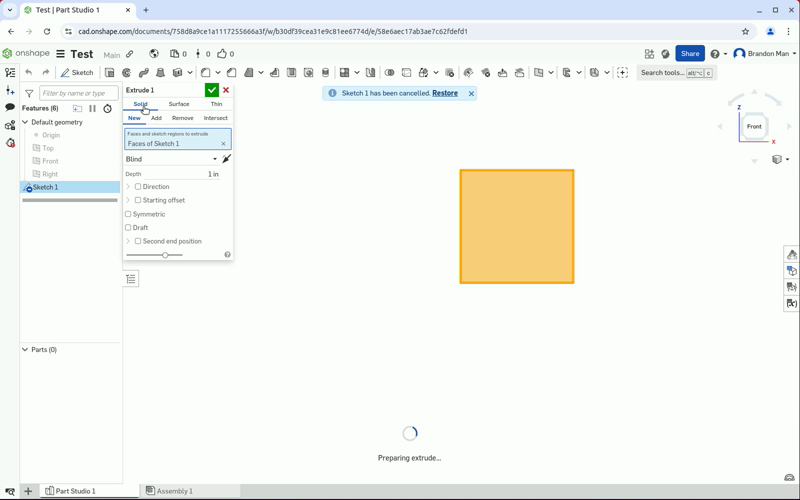
click(143, 106)
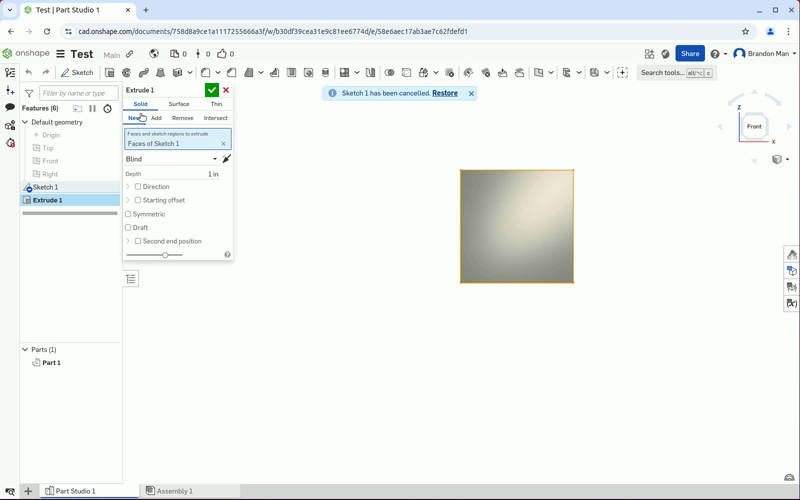
mouse_move(137, 120)
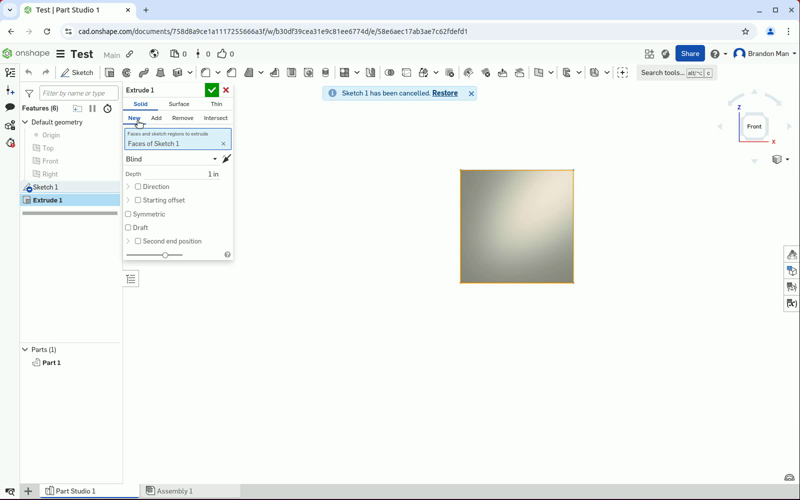
click(137, 120)
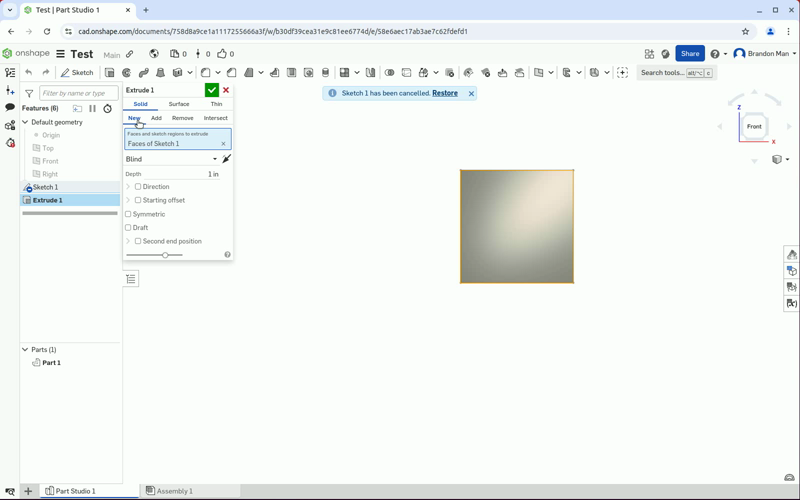
key(tab, 4)
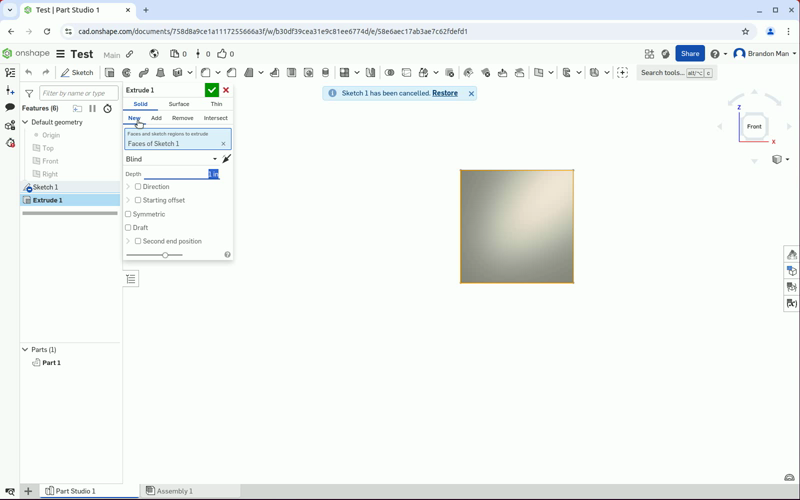
text(23.108)
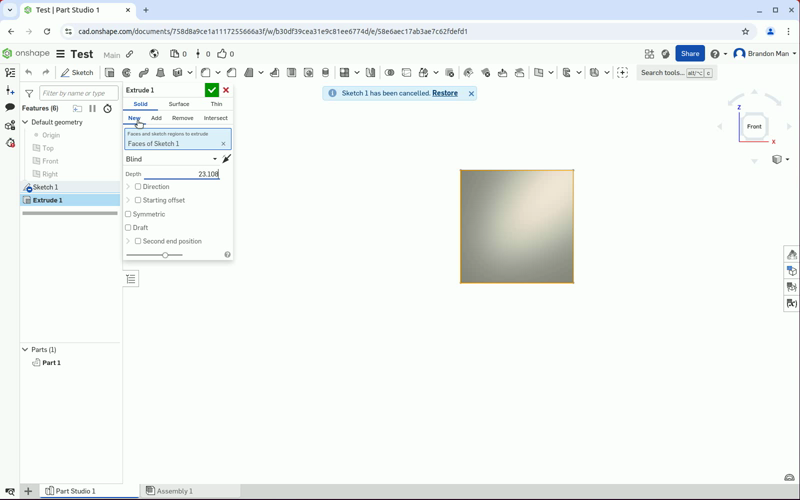
key(enter)
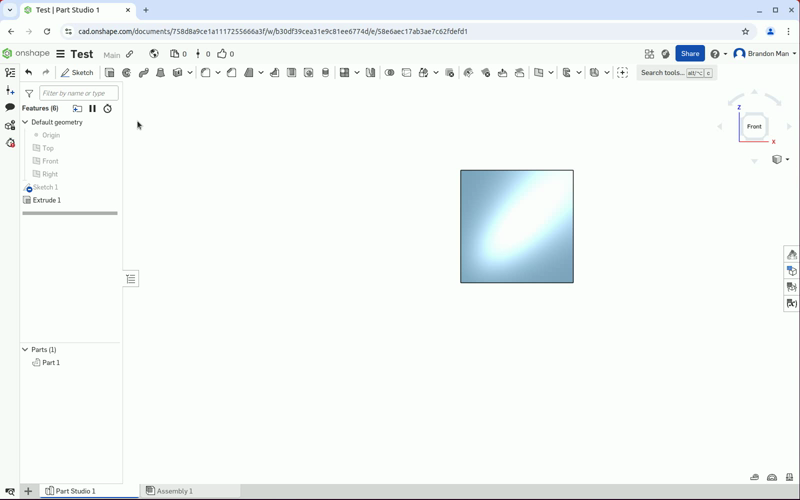
key(shift+h)
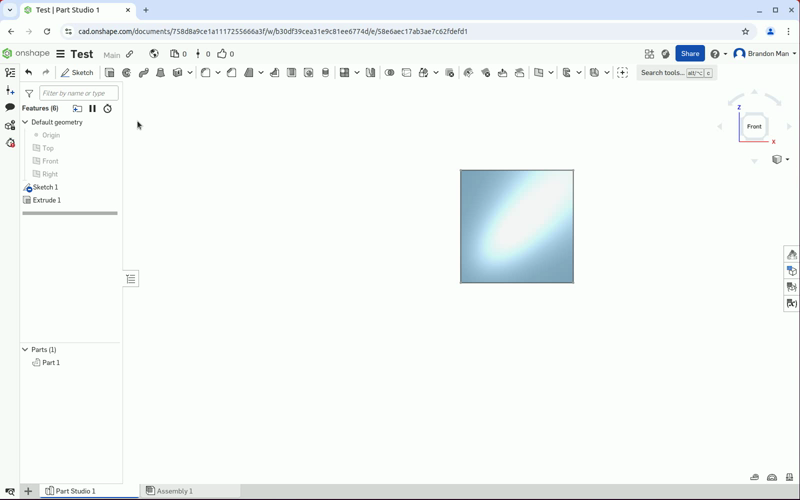
key(shift+h)
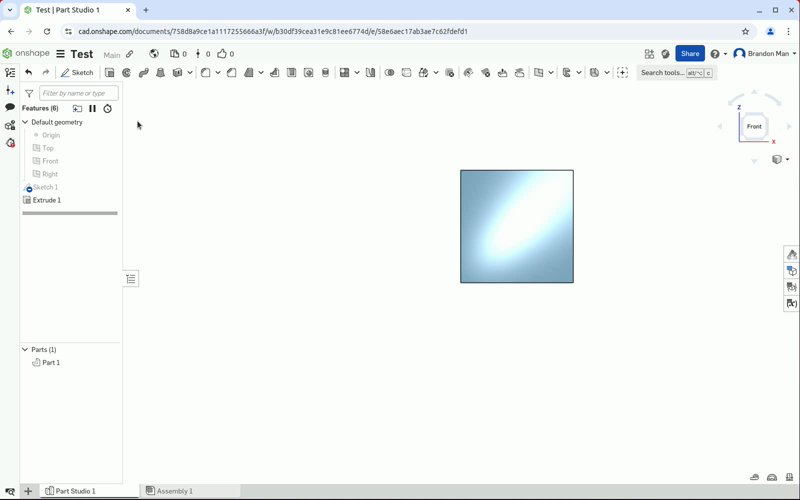
mouse_move(73, 189)
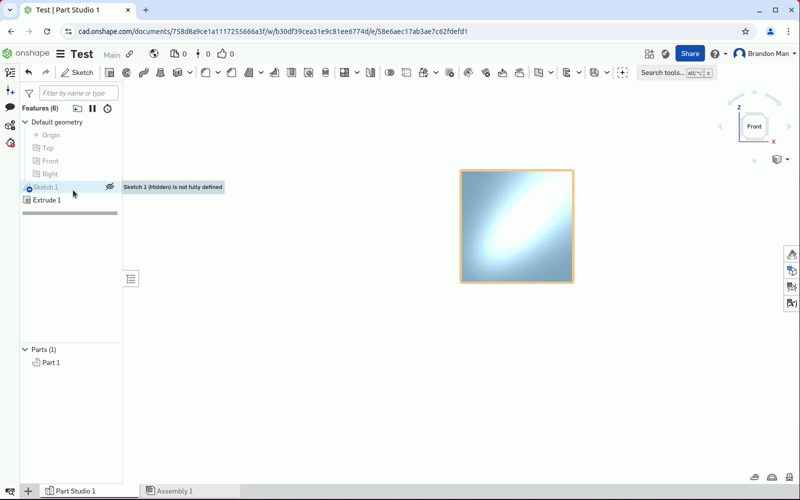
click(73, 189)
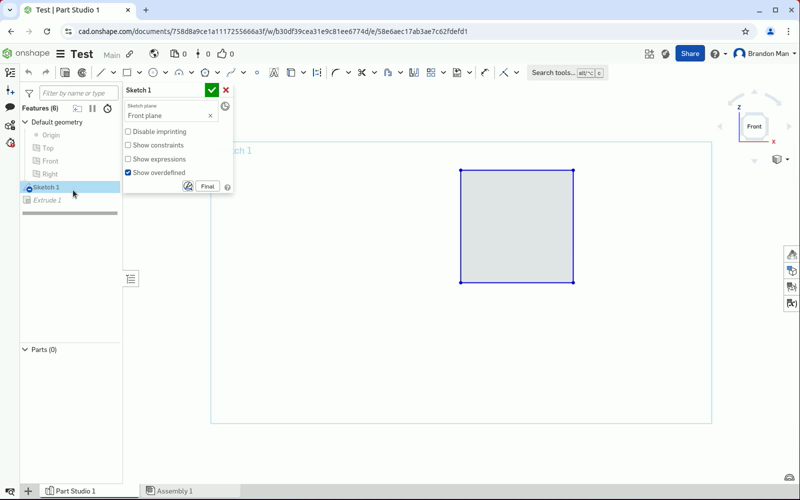
mouse_move(229, 92)
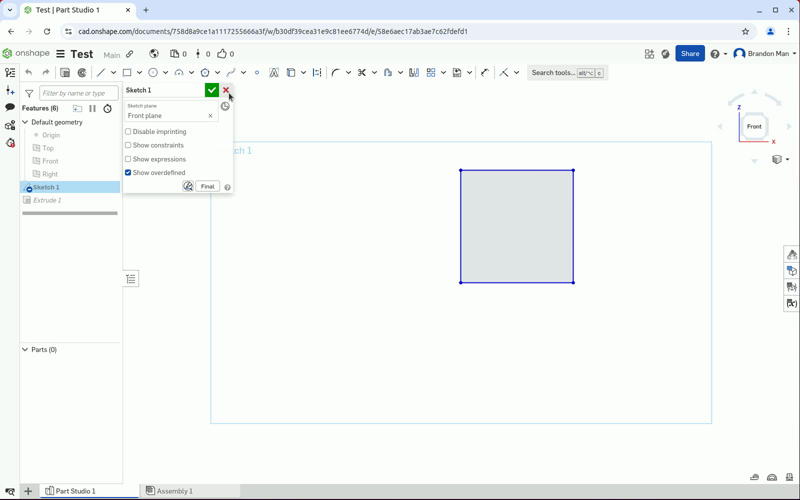
click(229, 92)
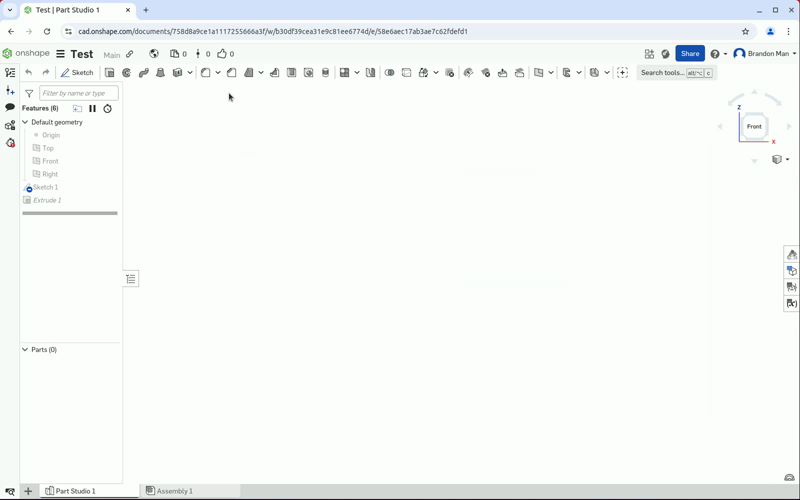
mouse_move(541, 75)
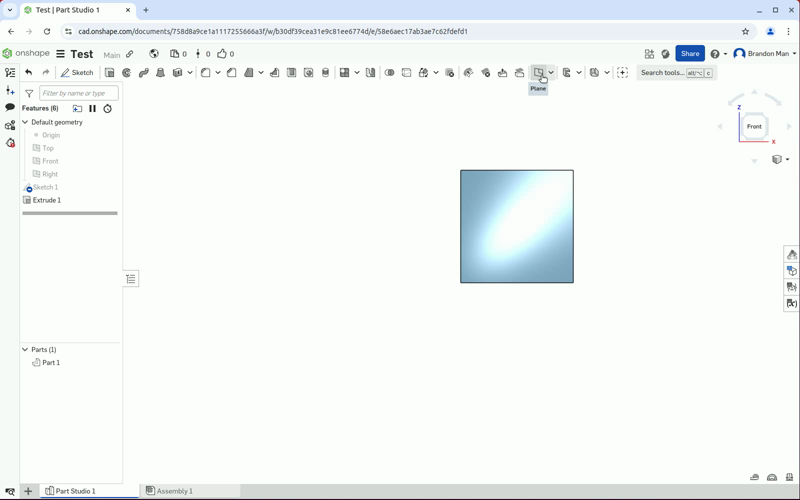
click(541, 75)
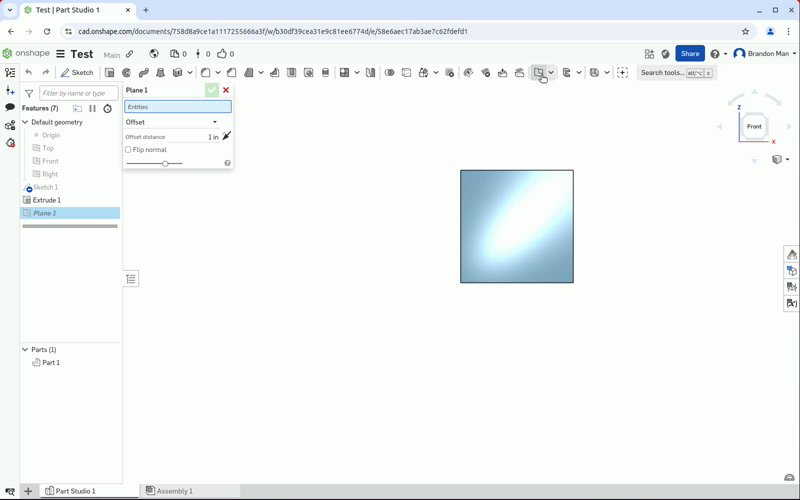
mouse_move(73, 163)
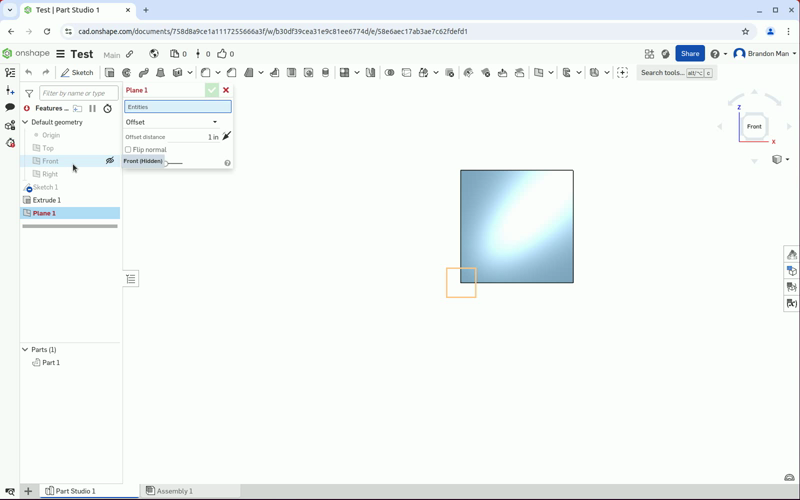
click(73, 163)
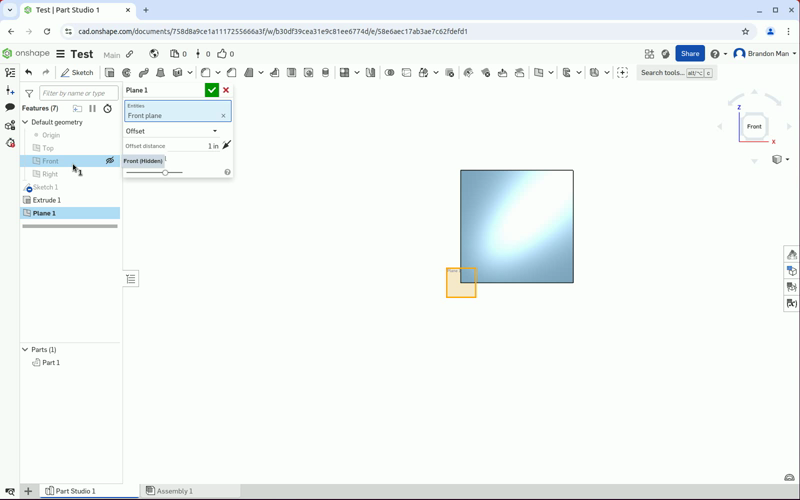
key(tab, 2)
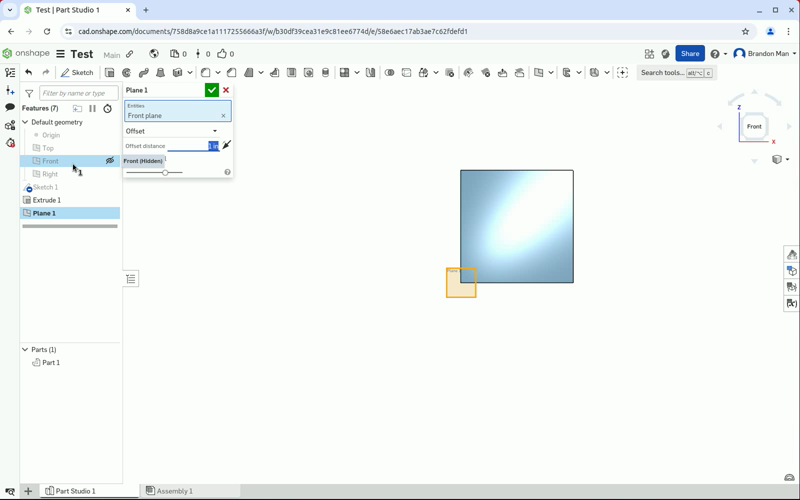
text(23.108)
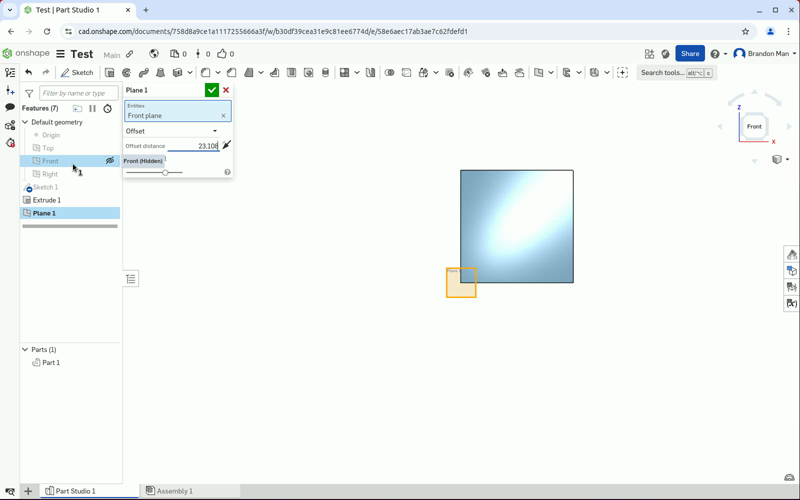
key(enter, 2)
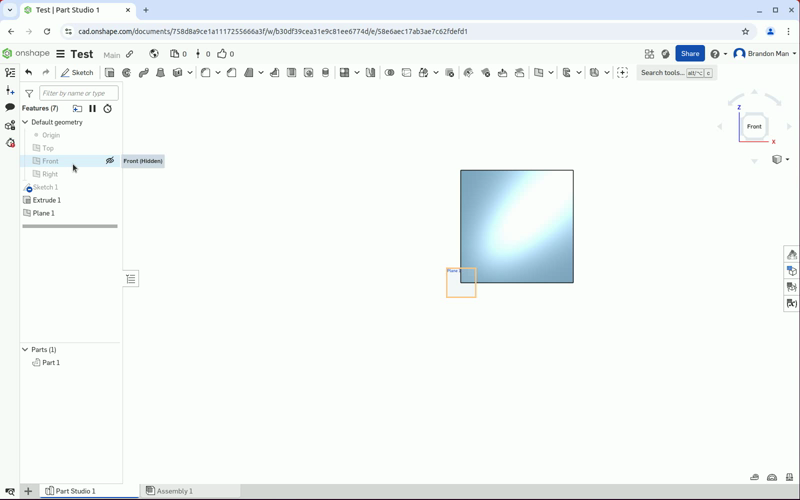
key(shift+s)
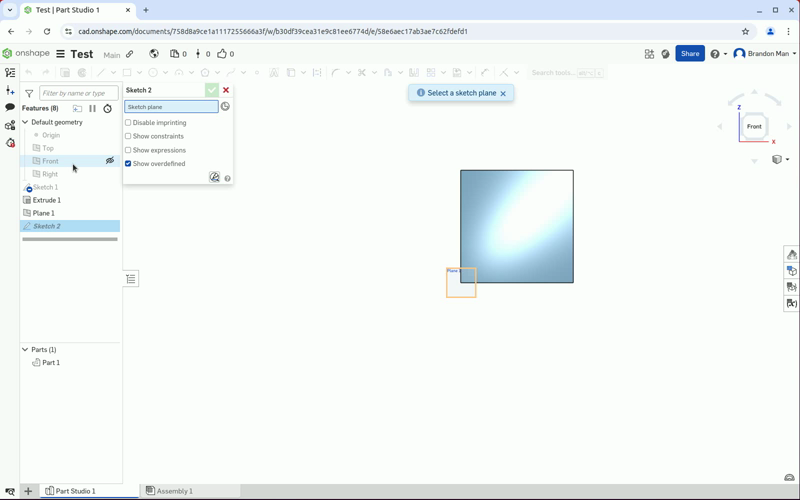
mouse_move(73, 215)
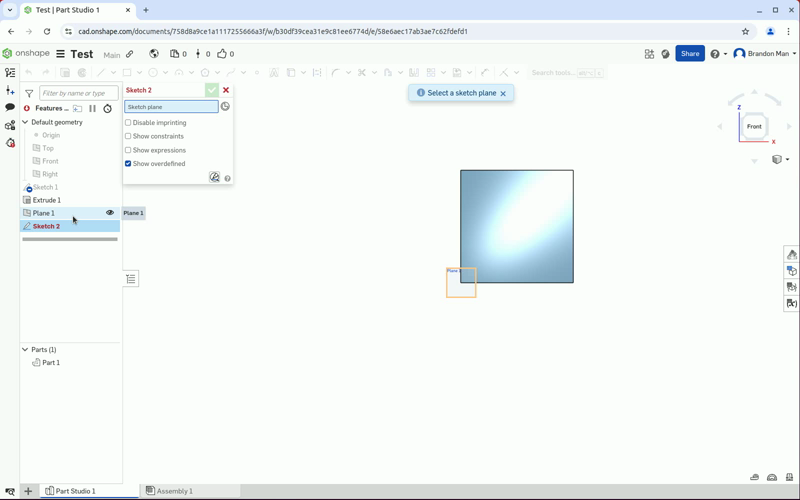
click(73, 215)
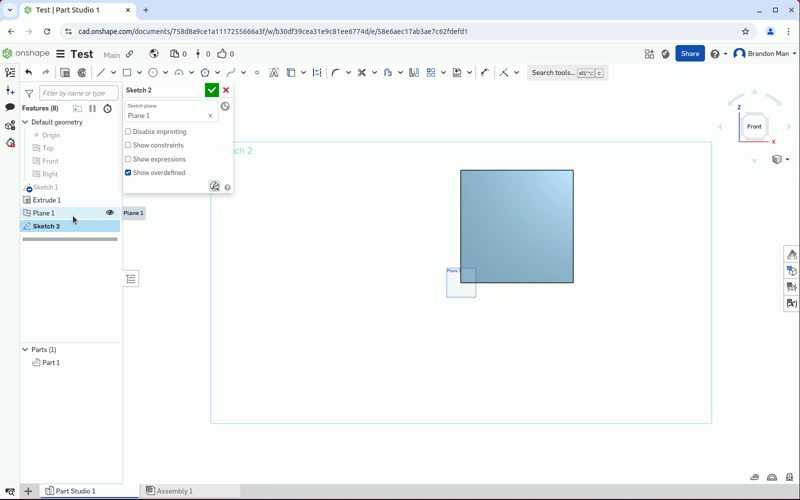
mouse_move(73, 352)
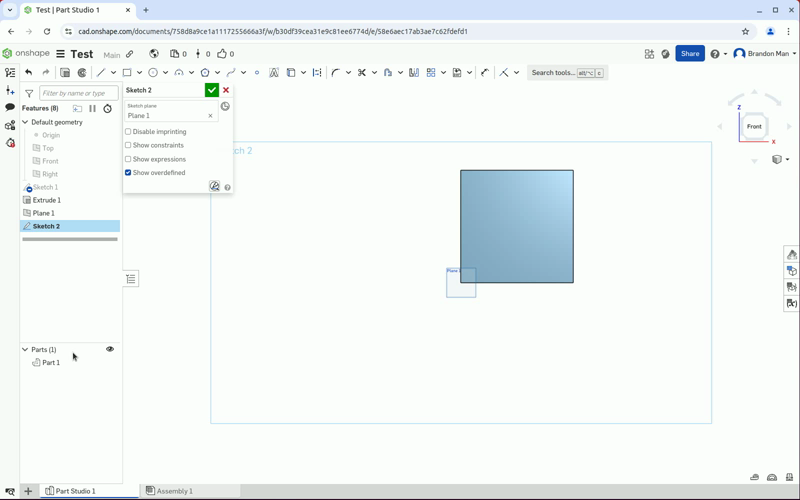
key(y)
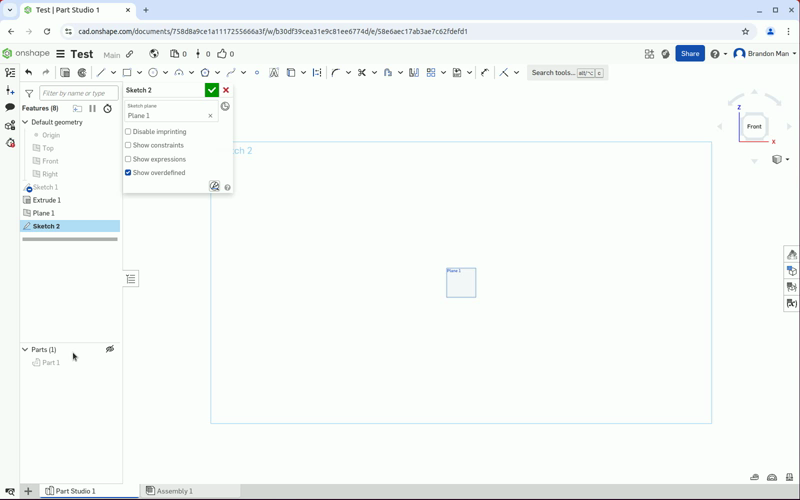
key(l)
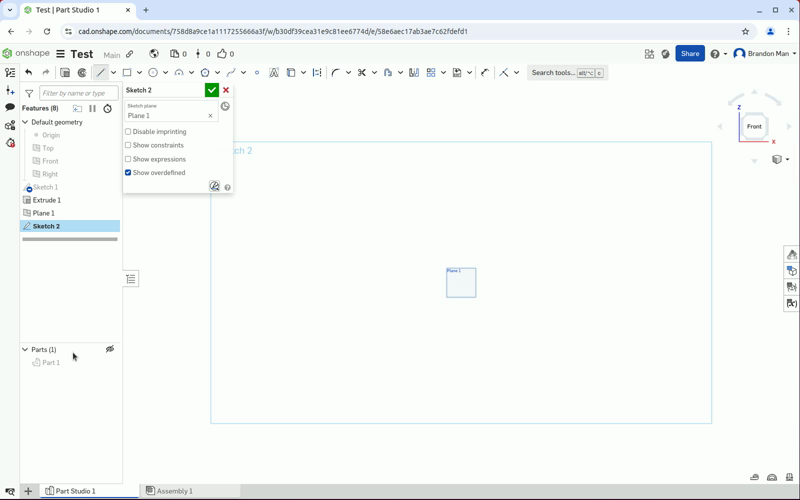
key_down(shift)
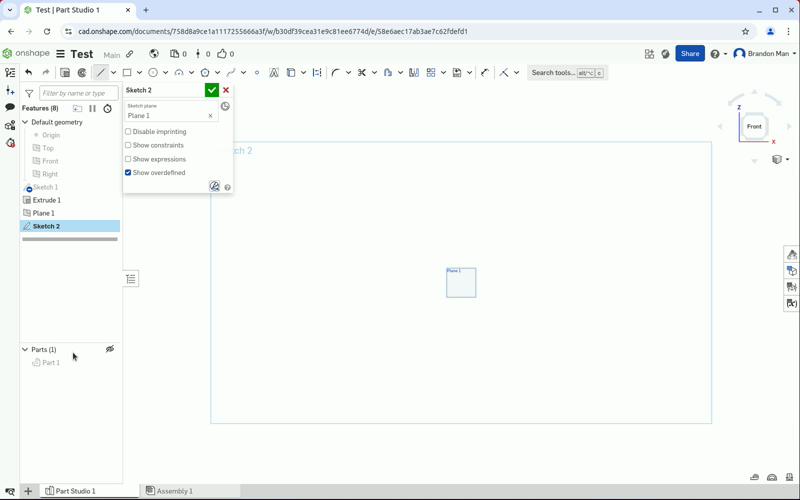
mouse_move(516, 226)
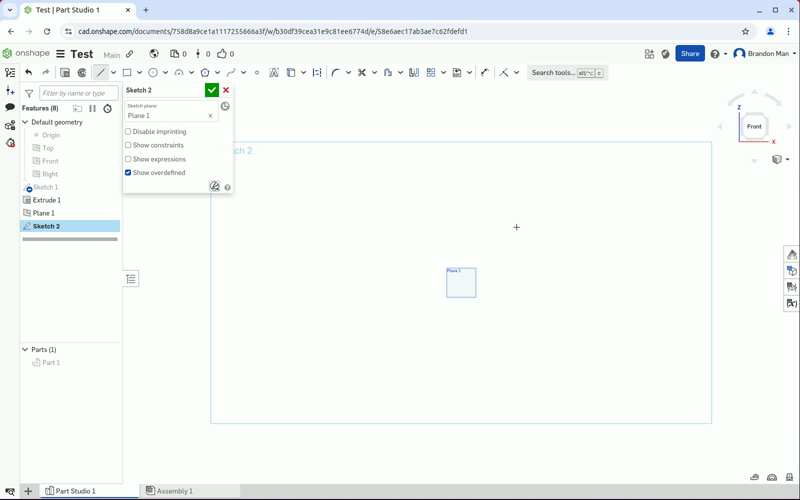
click(516, 226)
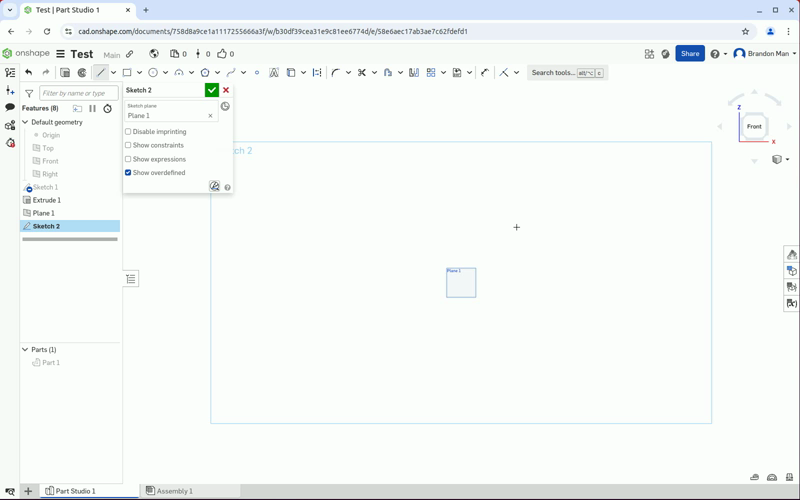
key_up(shift)
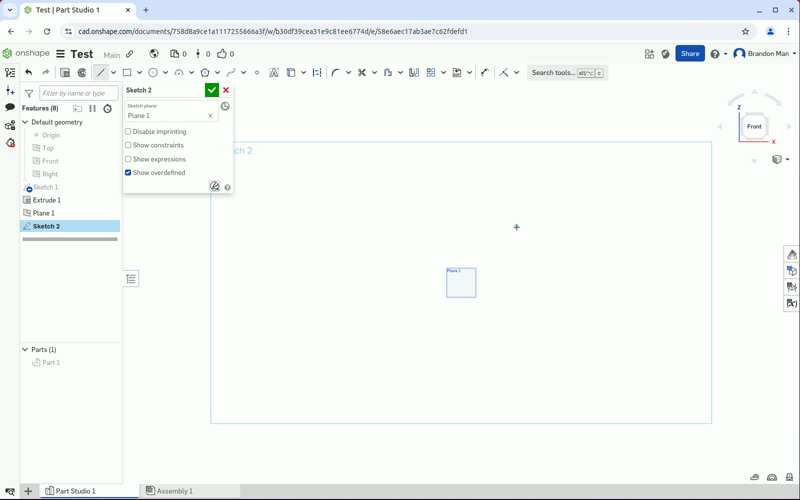
key_down(shift)
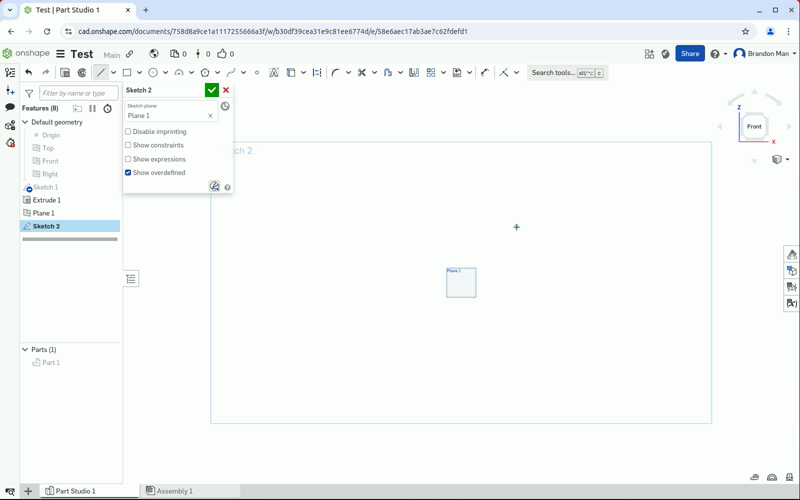
mouse_move(546, 226)
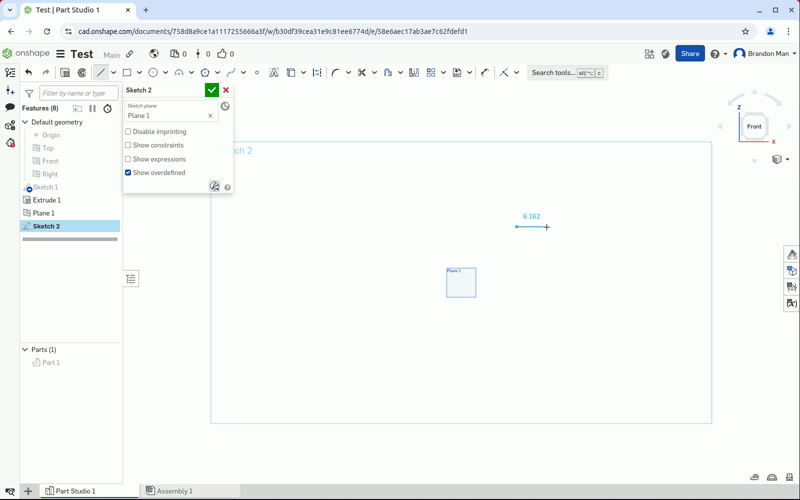
mouse_move(573, 226)
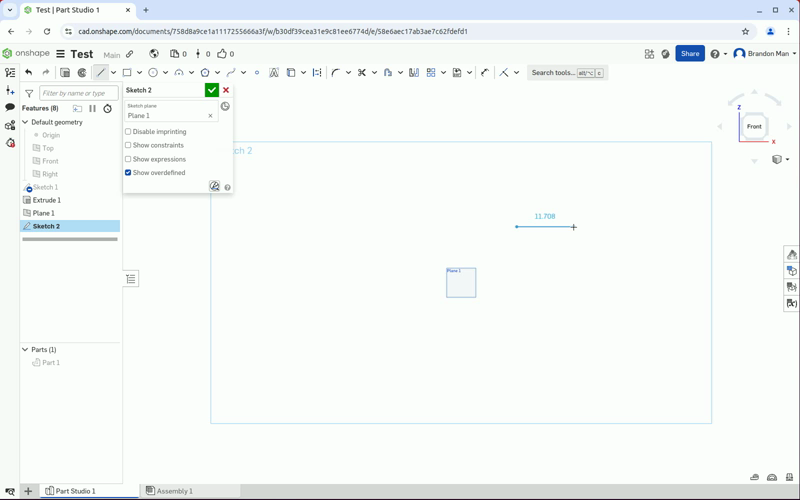
click(573, 226)
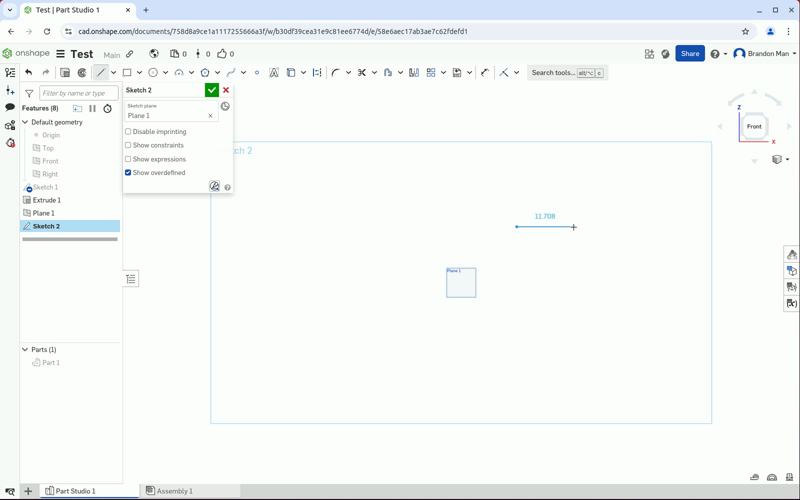
key_up(shift)
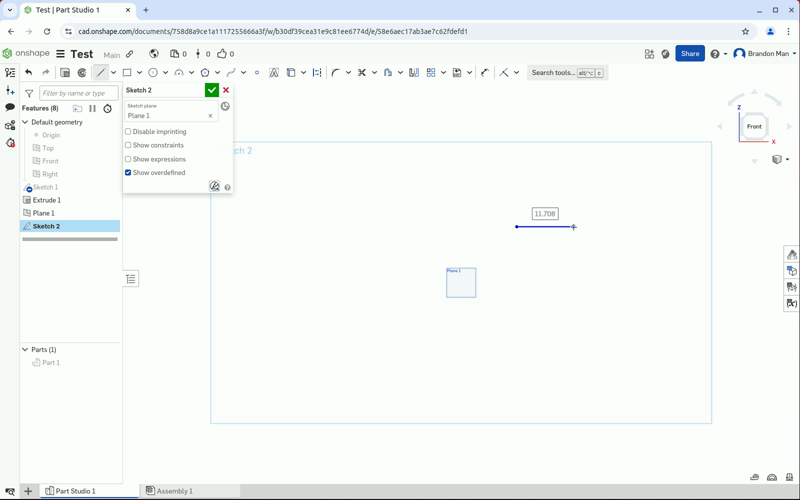
key_down(shift)
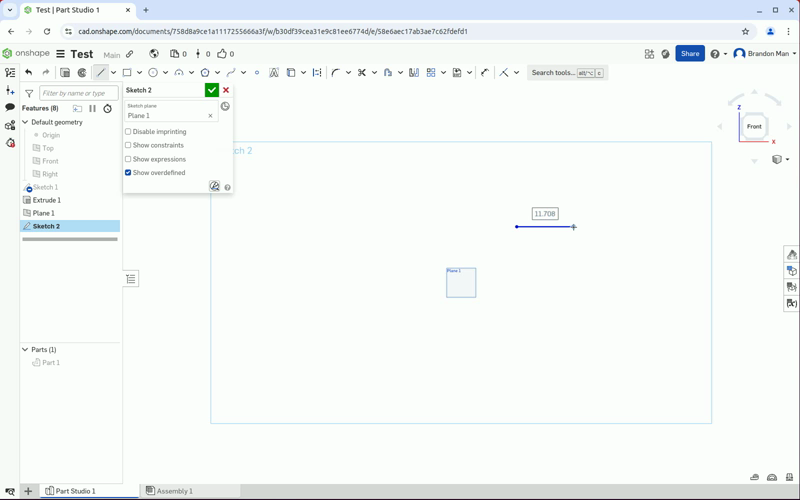
mouse_move(589, 226)
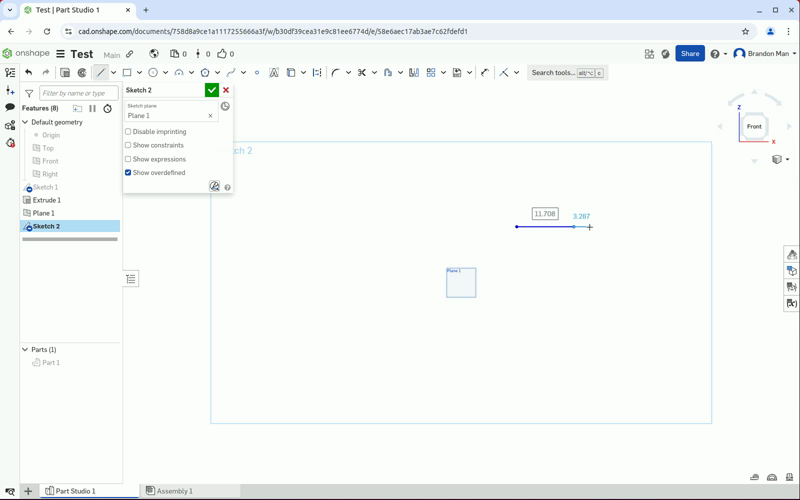
mouse_move(573, 169)
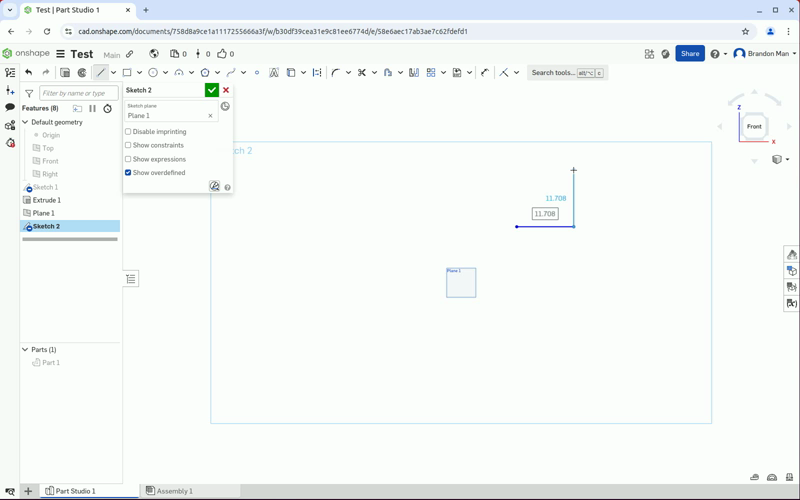
click(573, 169)
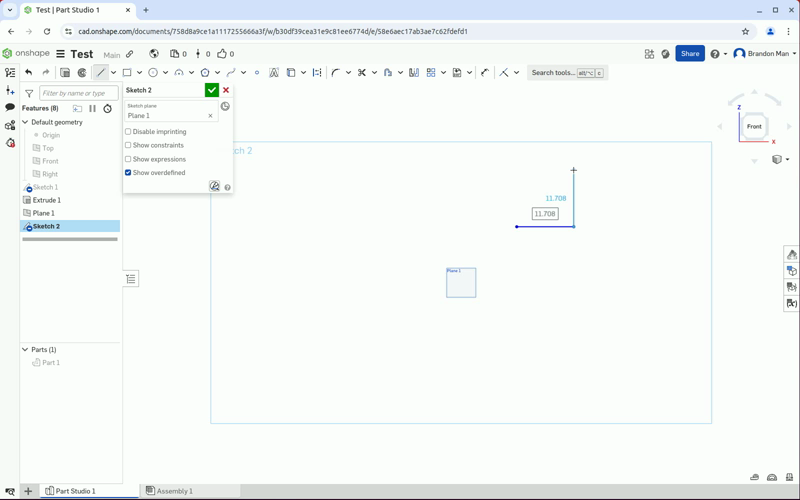
key_up(shift)
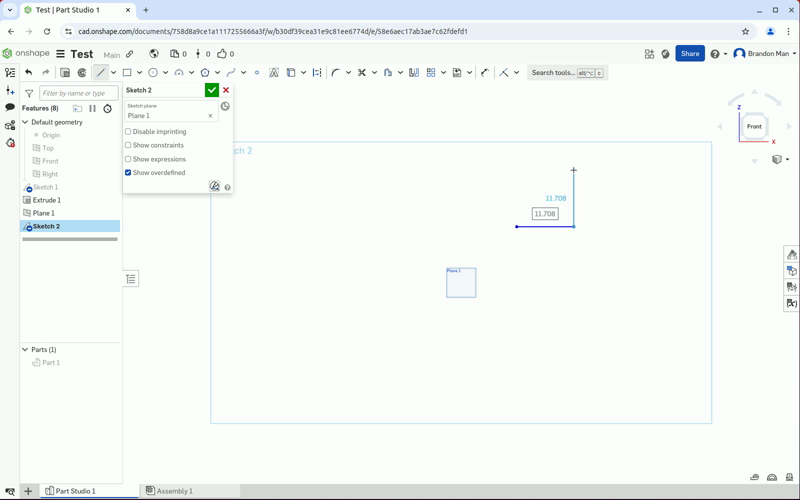
key_down(shift)
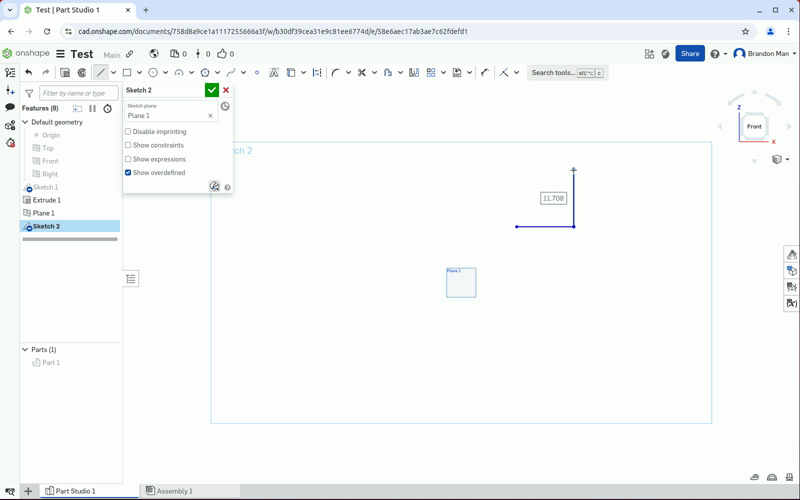
mouse_move(589, 169)
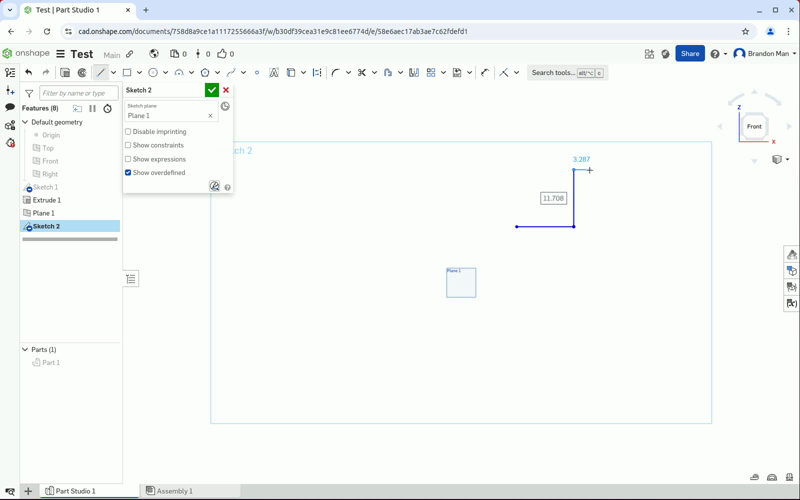
mouse_move(516, 169)
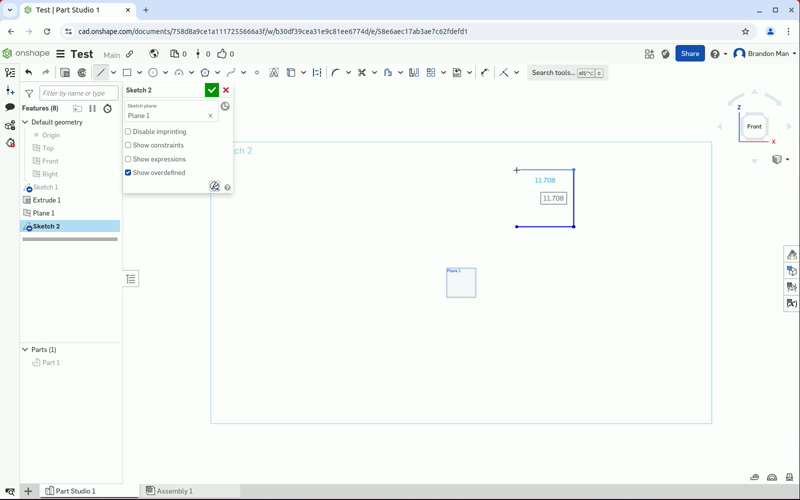
click(516, 169)
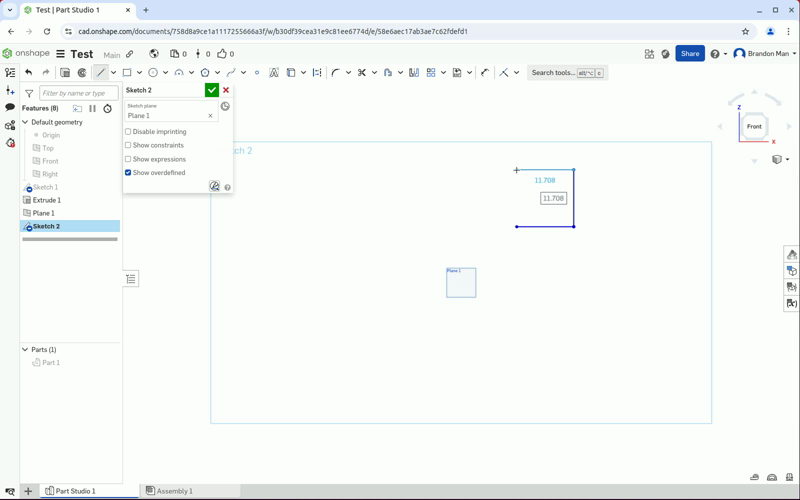
key_up(shift)
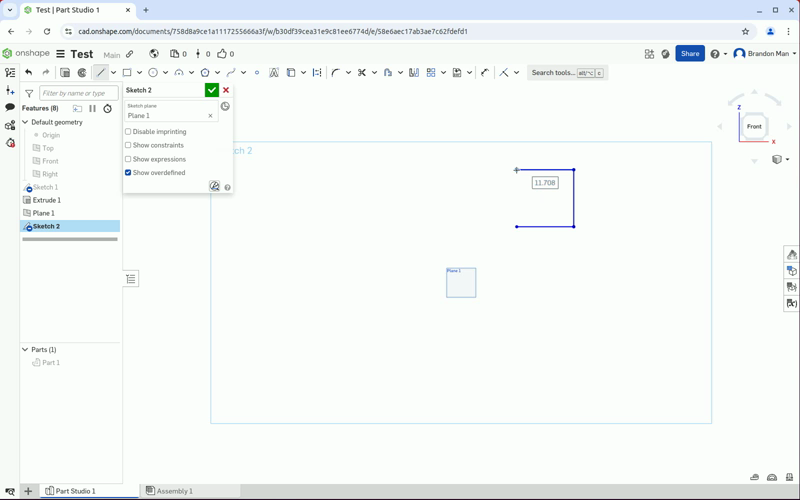
mouse_move(546, 169)
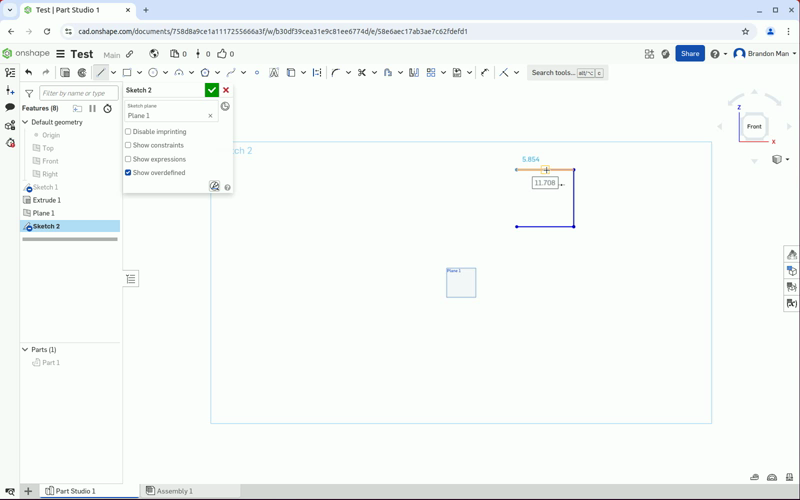
key_down(shift)
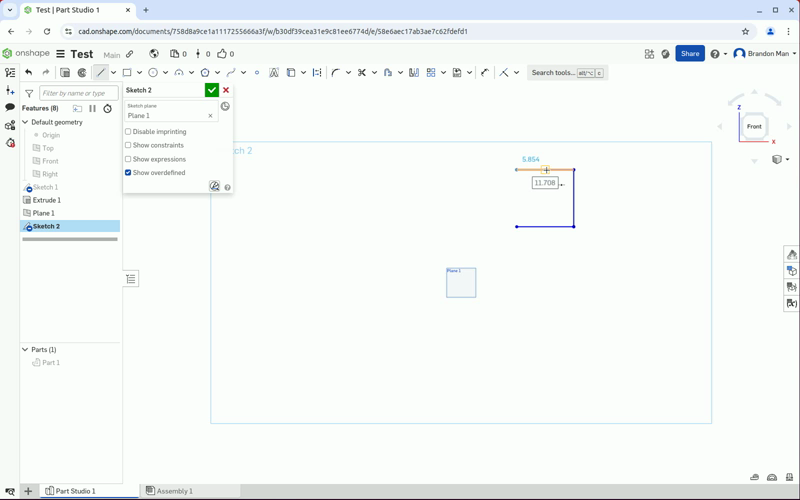
mouse_move(516, 226)
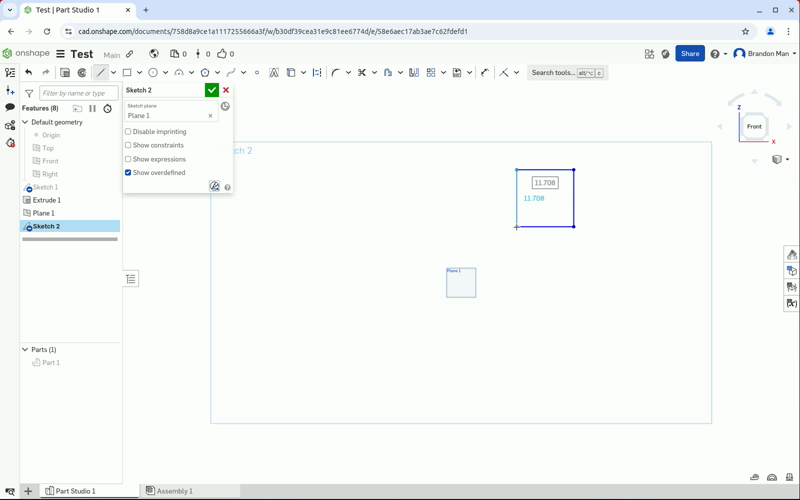
key_up(shift)
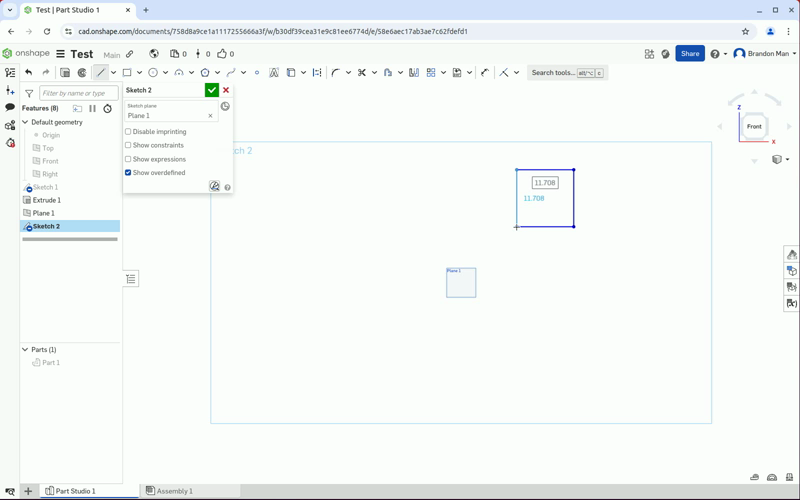
click(516, 226)
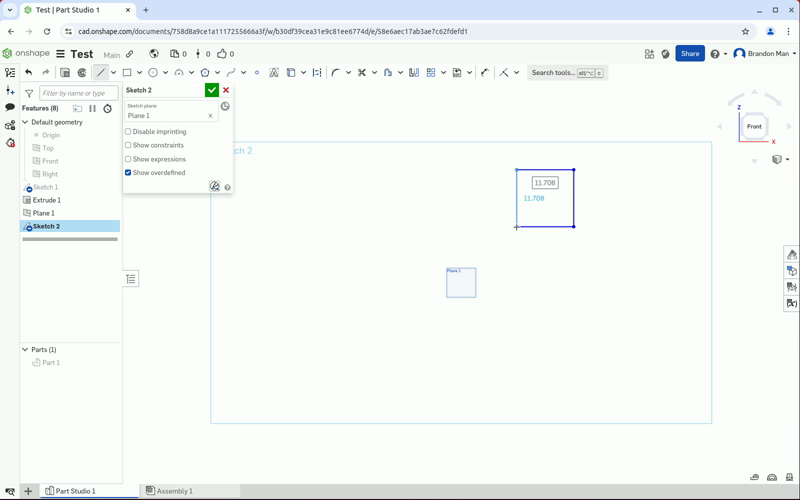
key(esc)
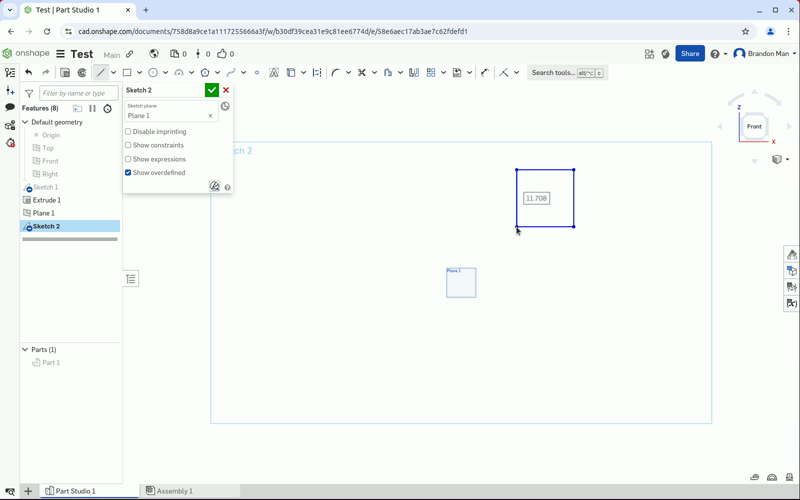
mouse_move(536, 217)
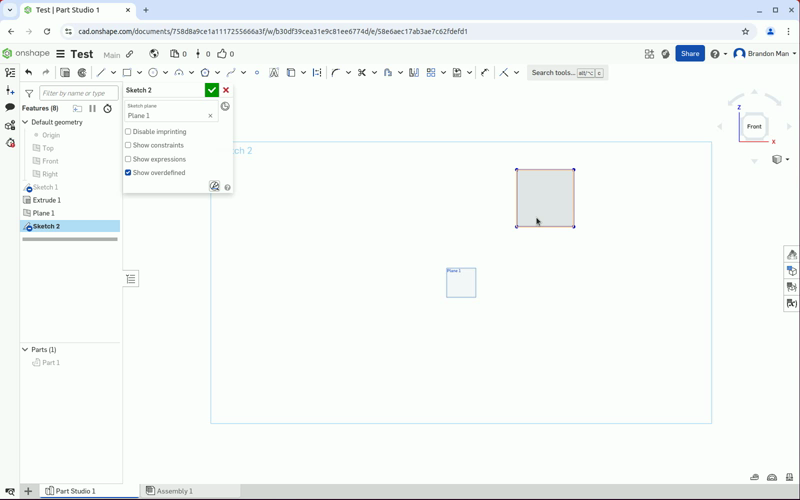
click(536, 217)
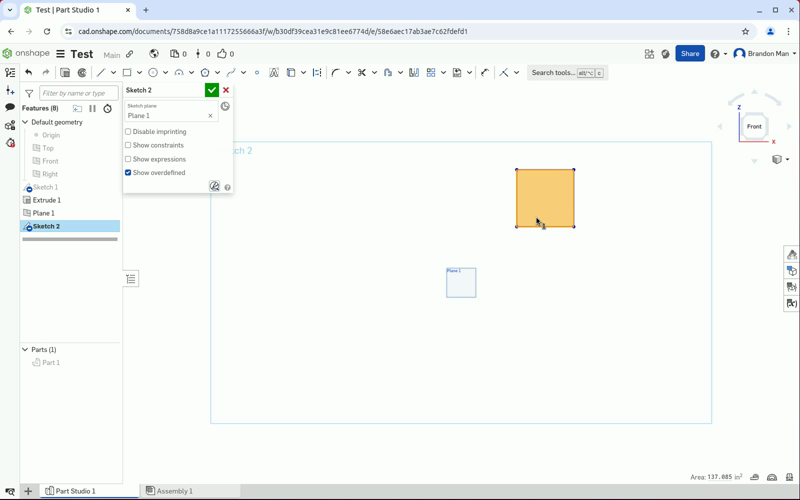
mouse_move(73, 352)
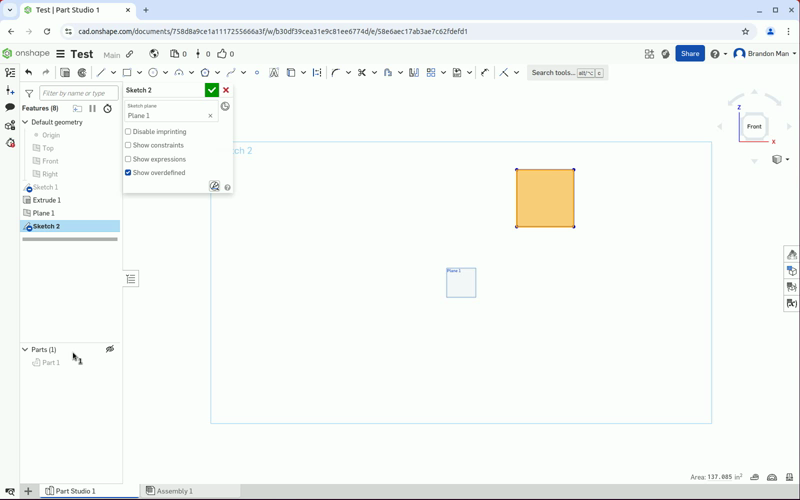
key(shift+y)
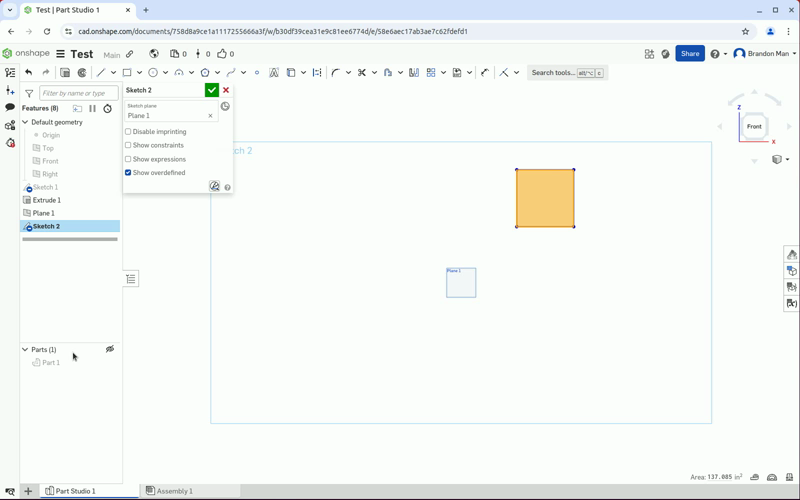
key(shift+e)
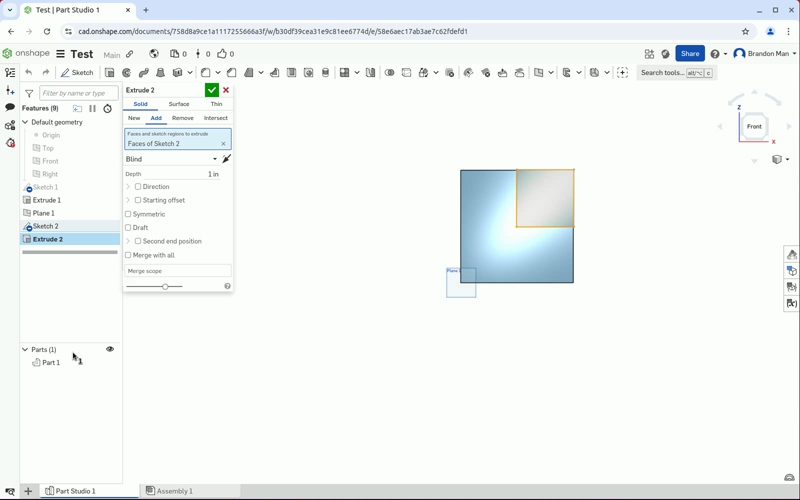
mouse_move(143, 106)
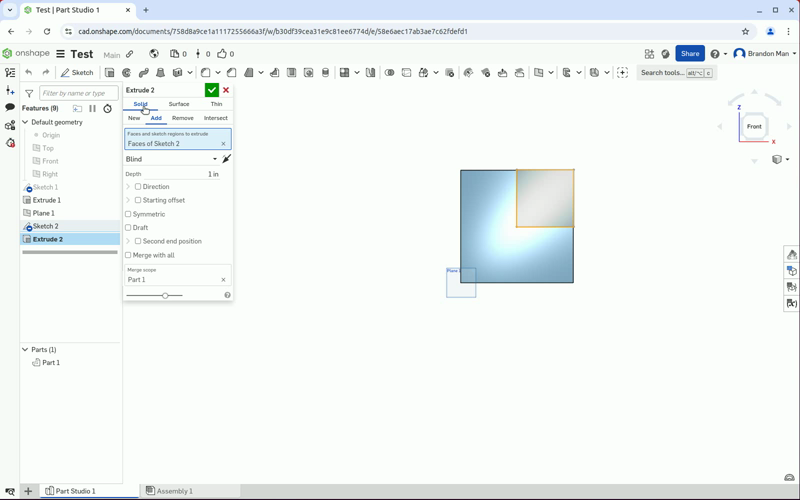
click(143, 106)
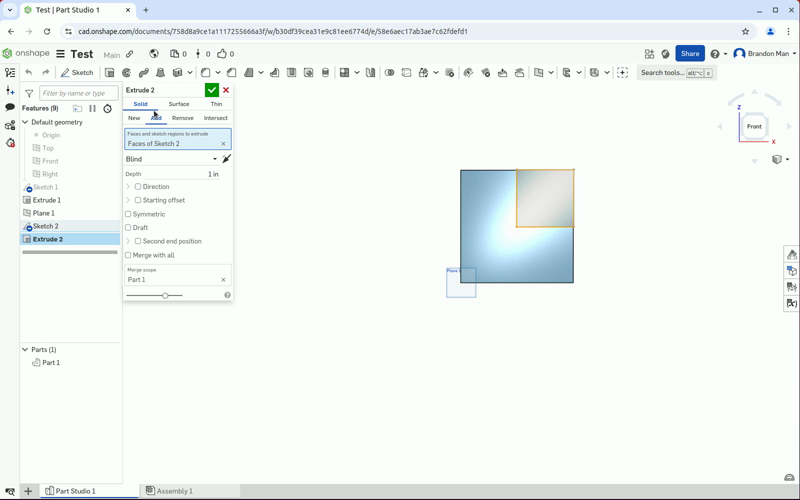
mouse_move(186, 120)
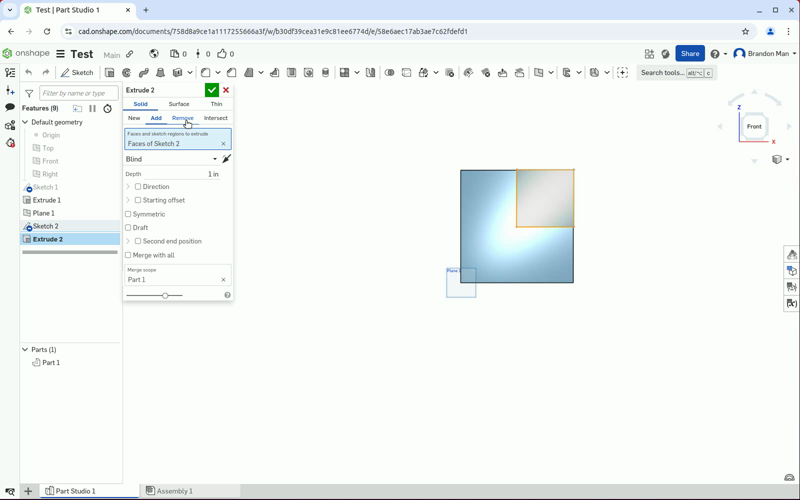
click(186, 120)
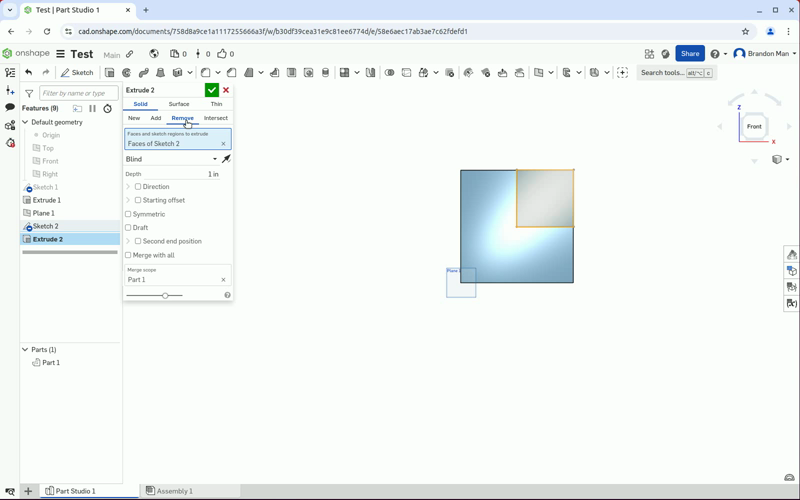
key(tab, 4)
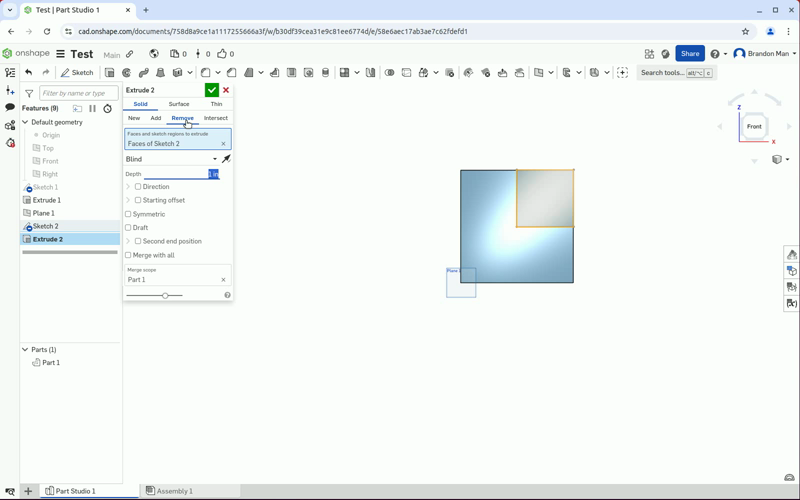
text(11.554)
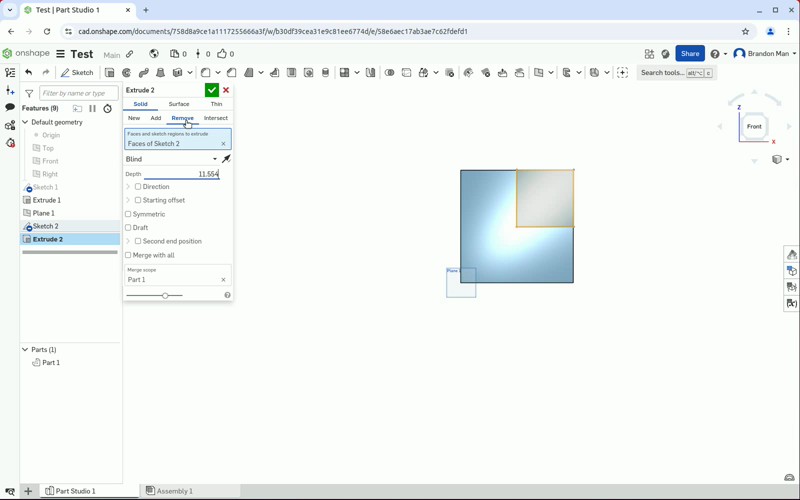
key(tab, 6)
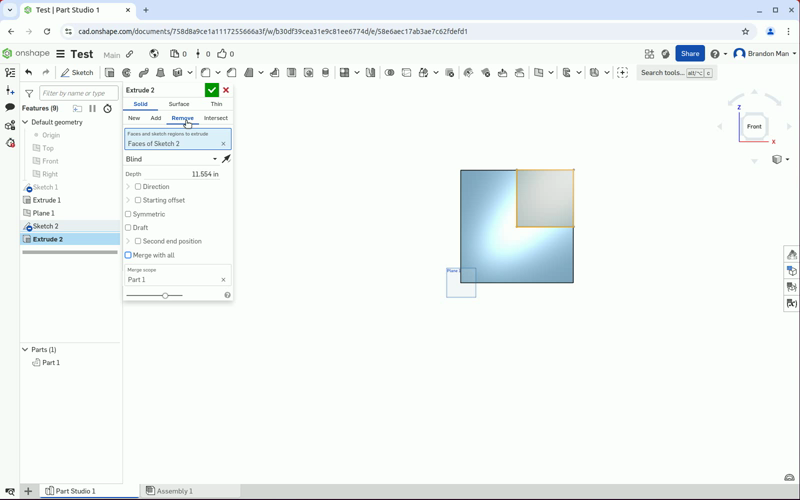
key(space)
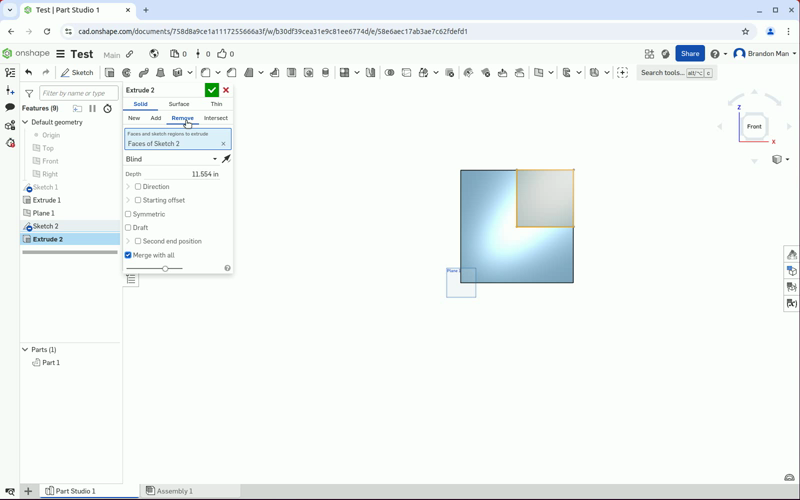
key(enter)
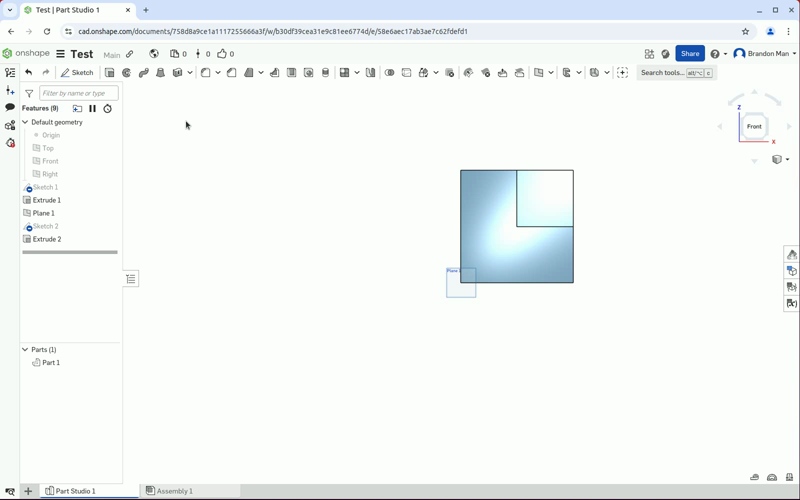
key(shift+h)
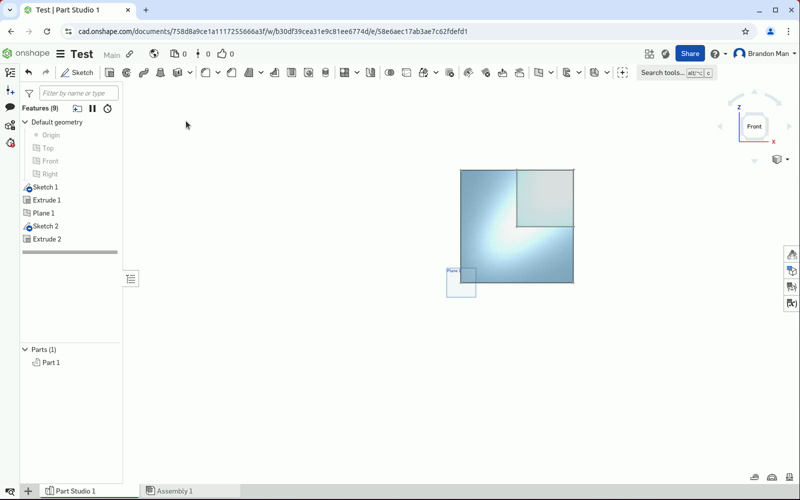
key(shift+h)
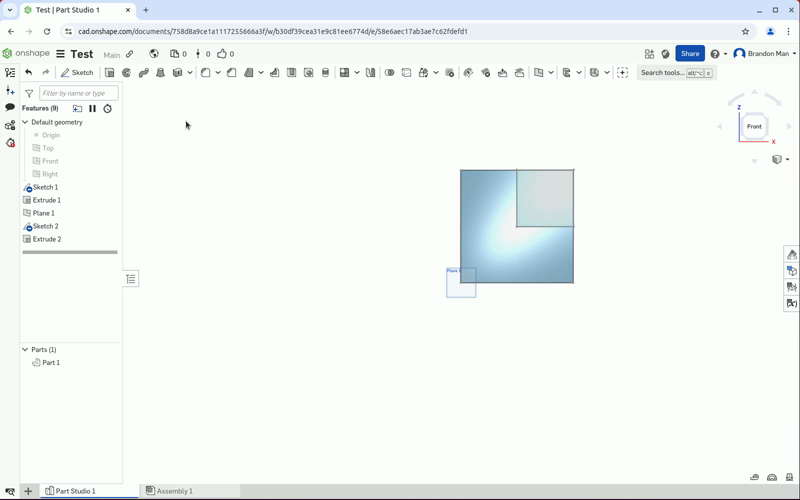
key(shift+7)
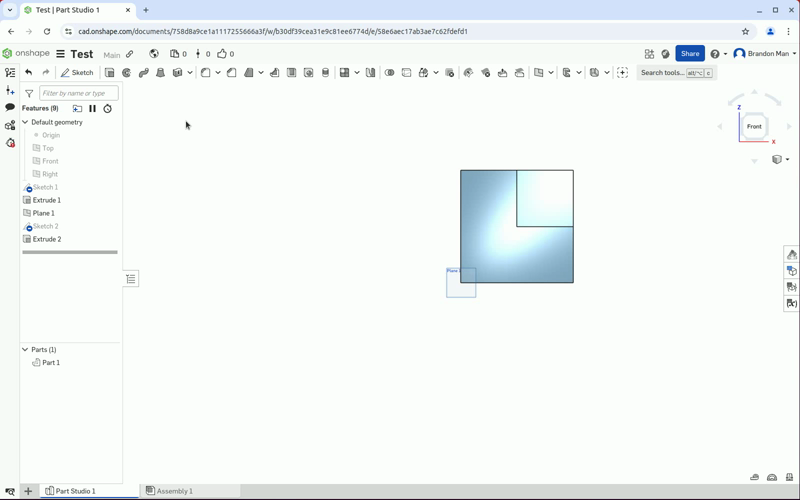
key(left, 2)
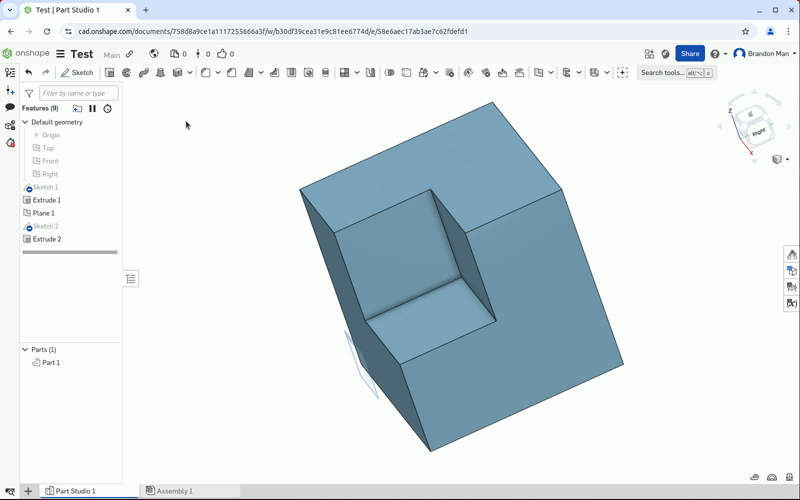
key(down, 2)
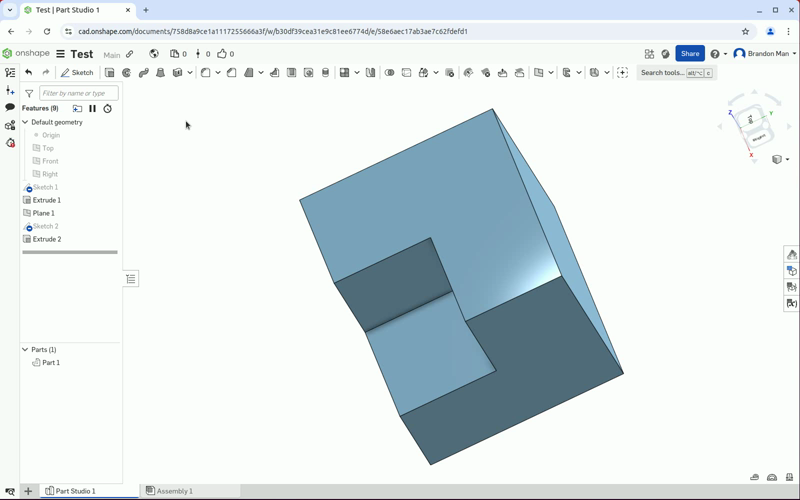
key(up, 2)
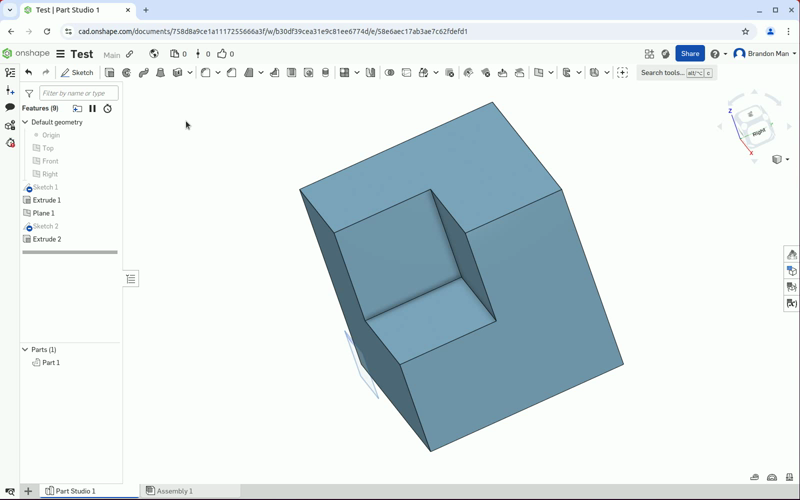
key(right, 2)
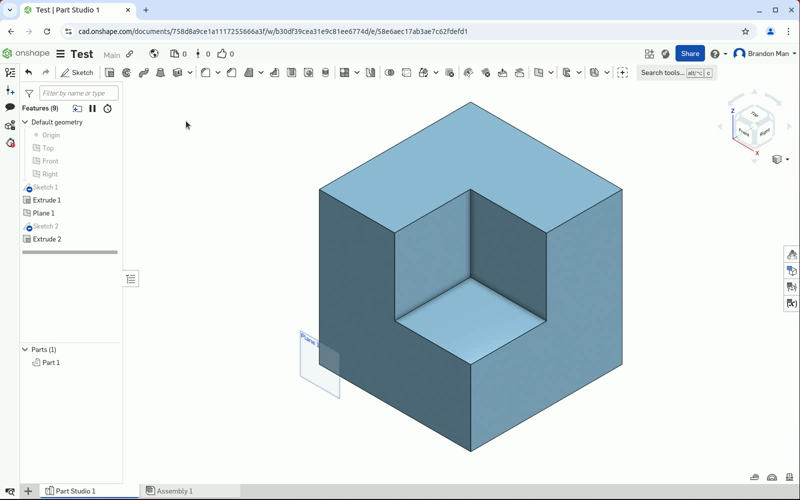
mouse_move(73, 189)
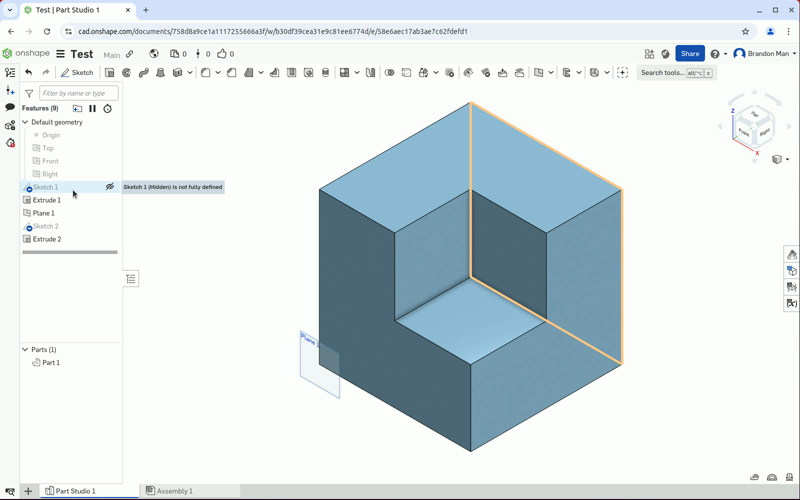
click(73, 189)